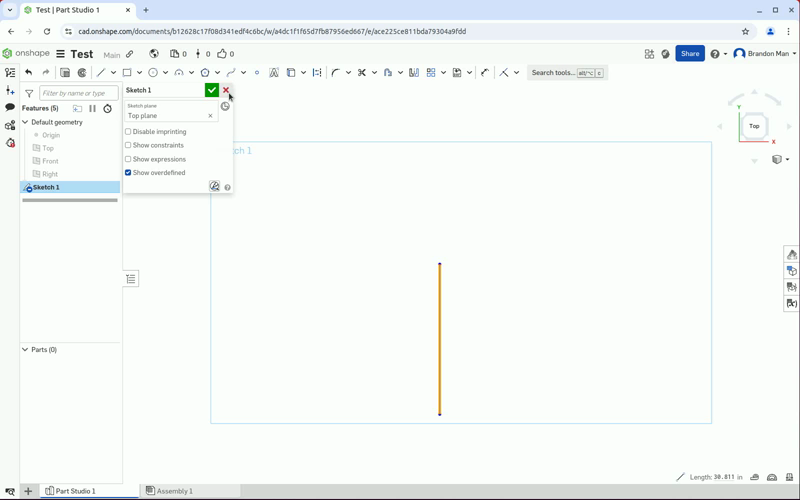
key(shift+h)
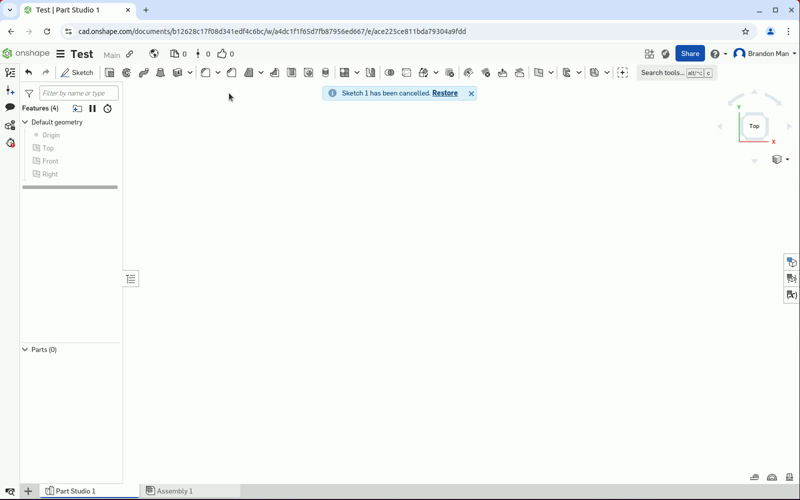
mouse_move(73, 352)
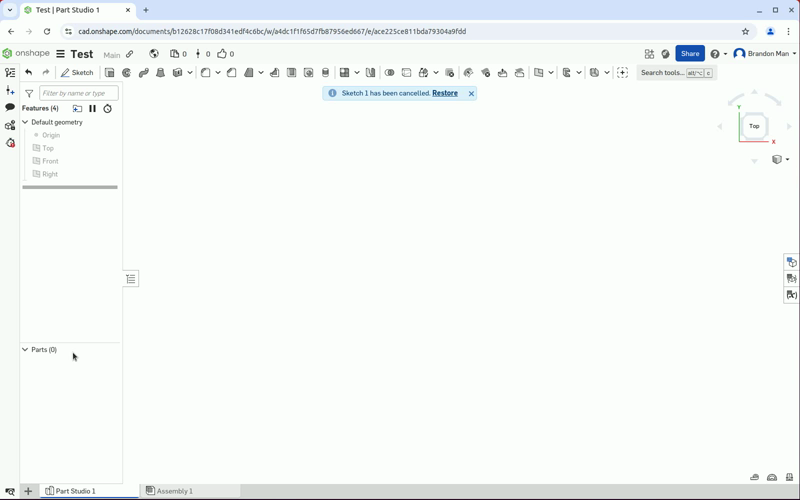
key(y)
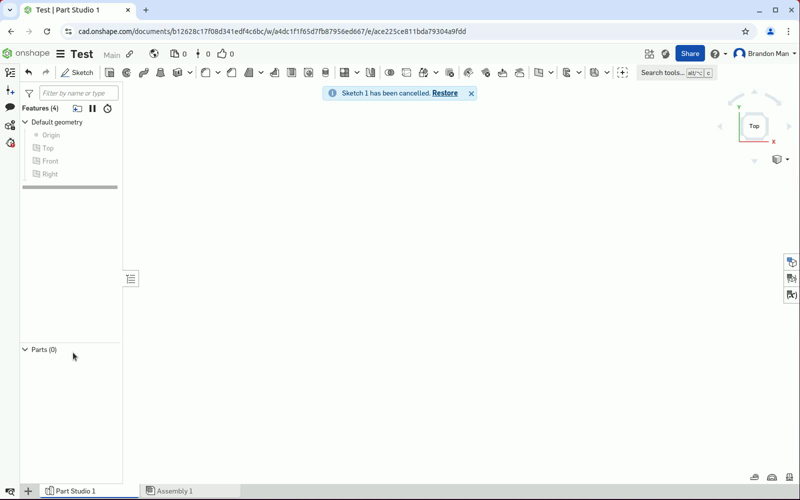
key(shift+p)
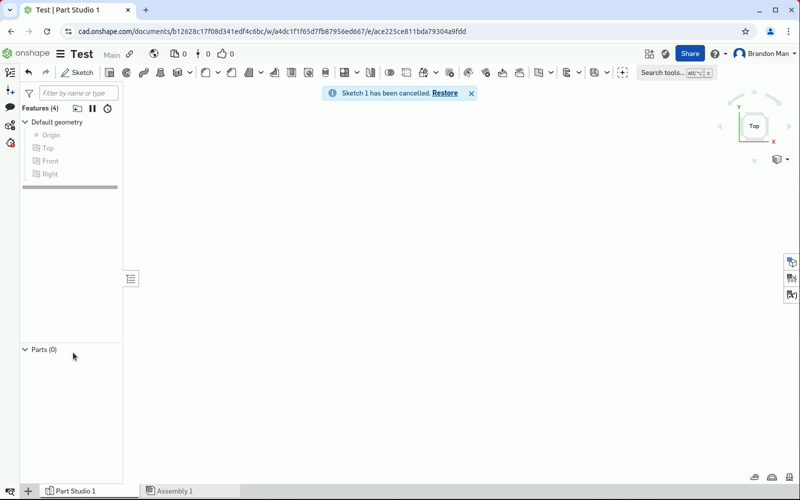
key(space)
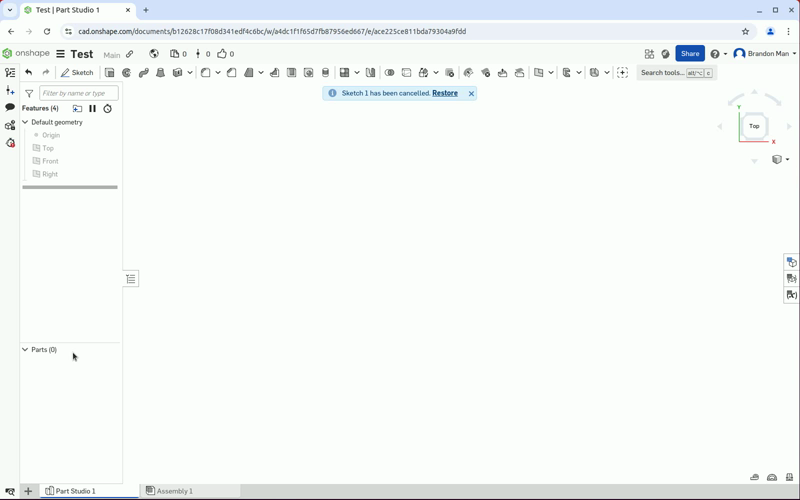
key_down(shift)
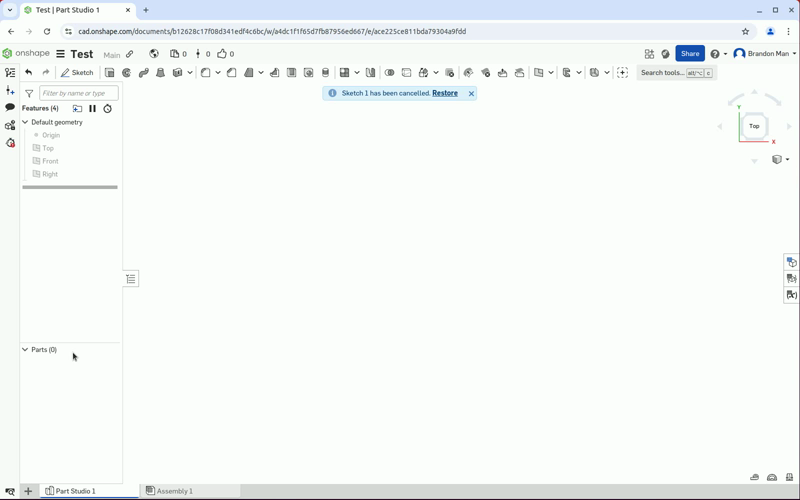
key(up)
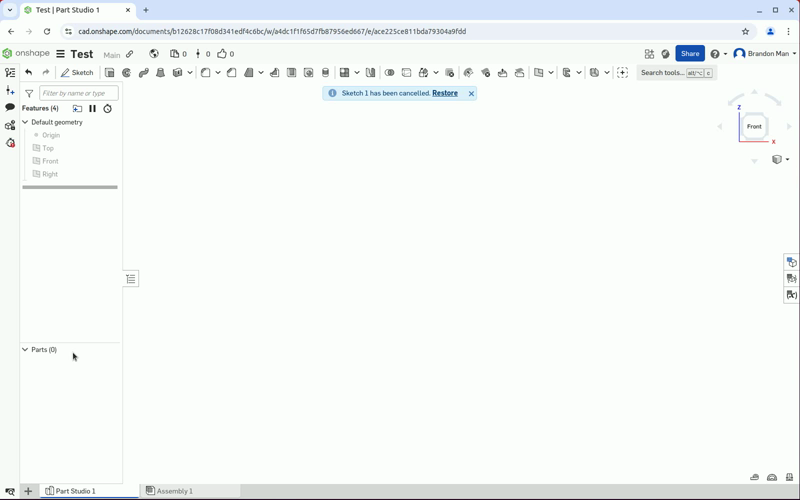
key_up(shift)
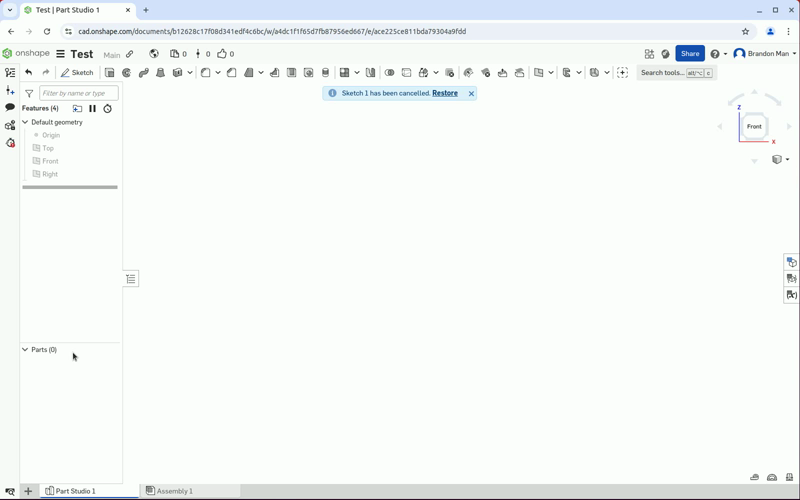
mouse_move(73, 352)
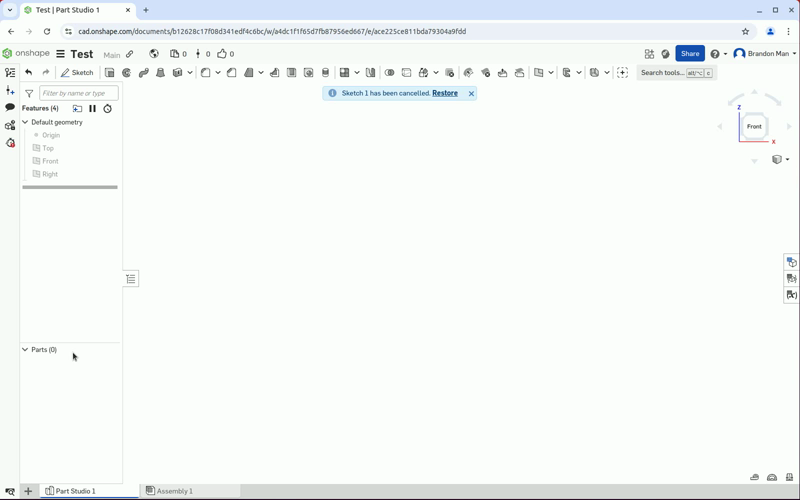
key(shift+y)
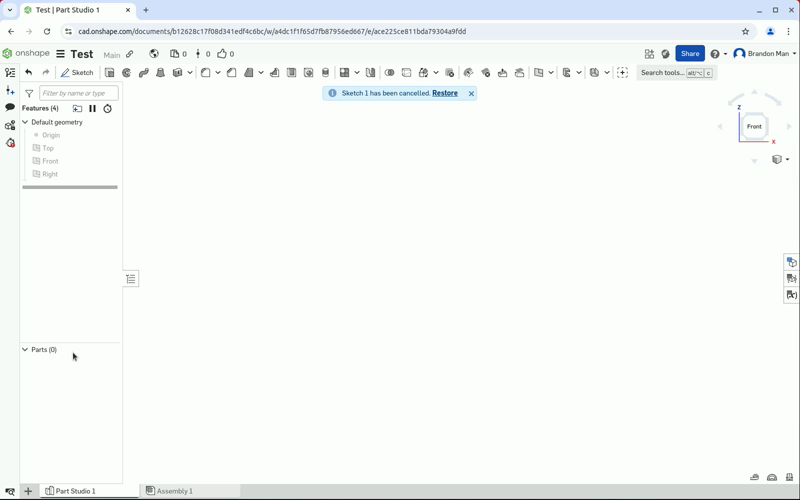
key(shift+s)
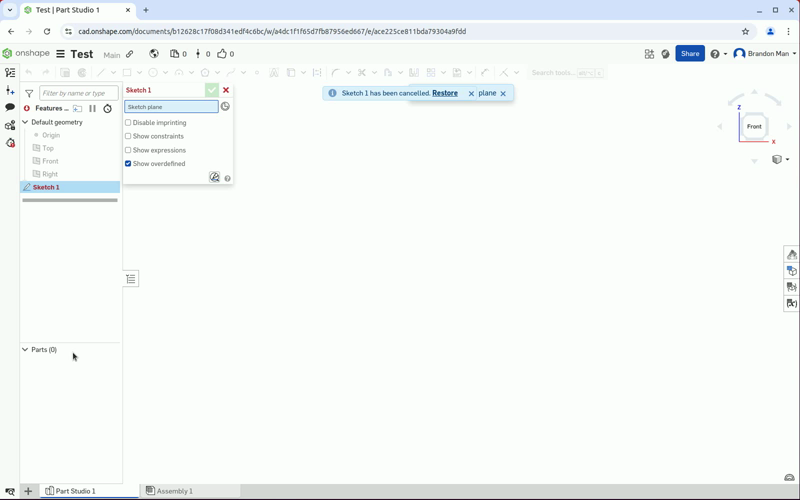
mouse_move(73, 163)
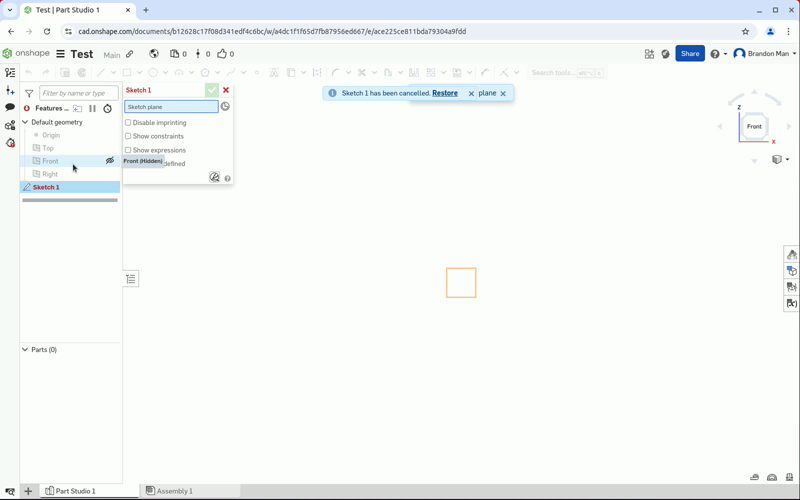
click(73, 163)
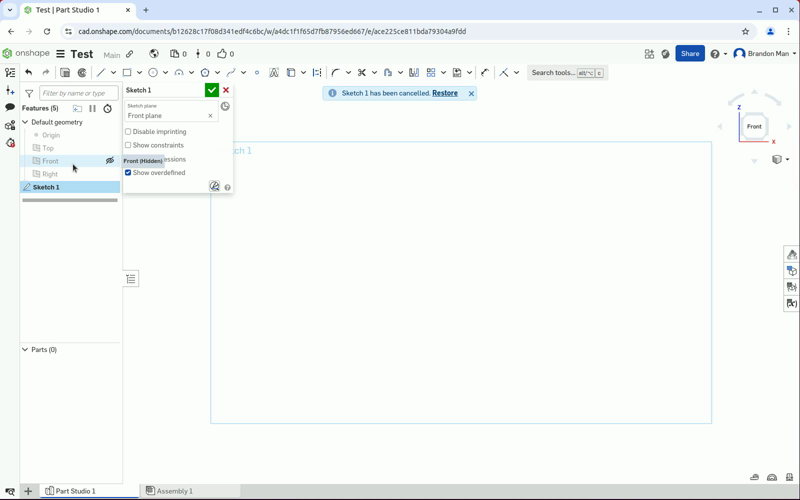
mouse_move(73, 352)
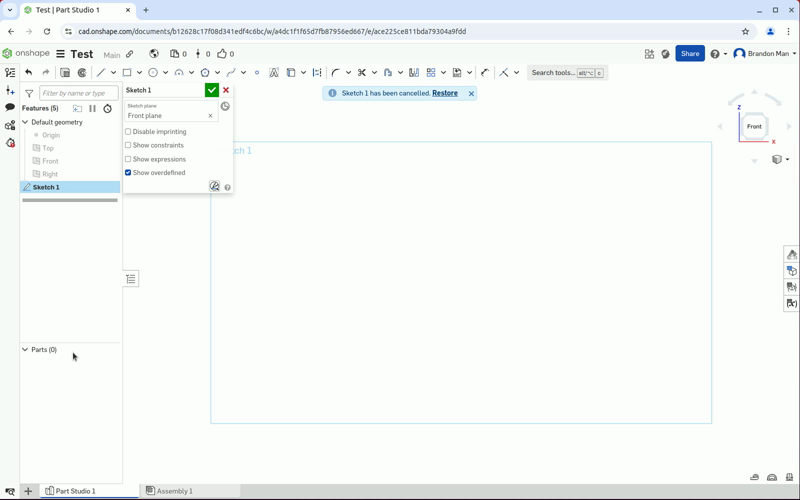
key(y)
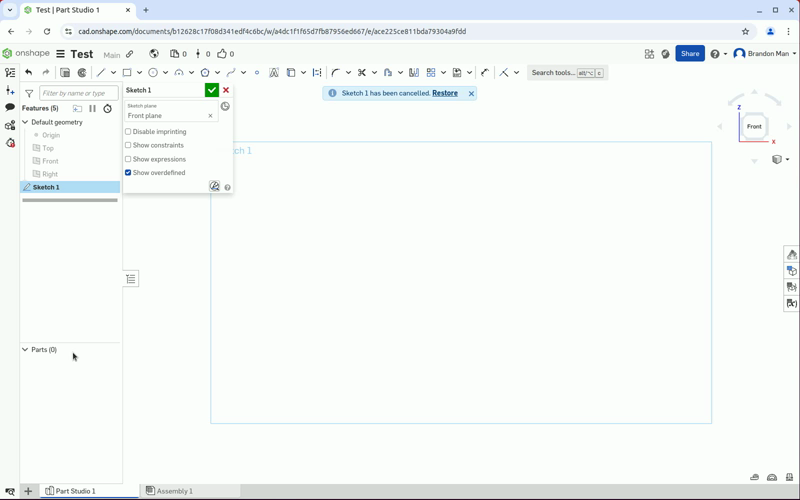
key(l)
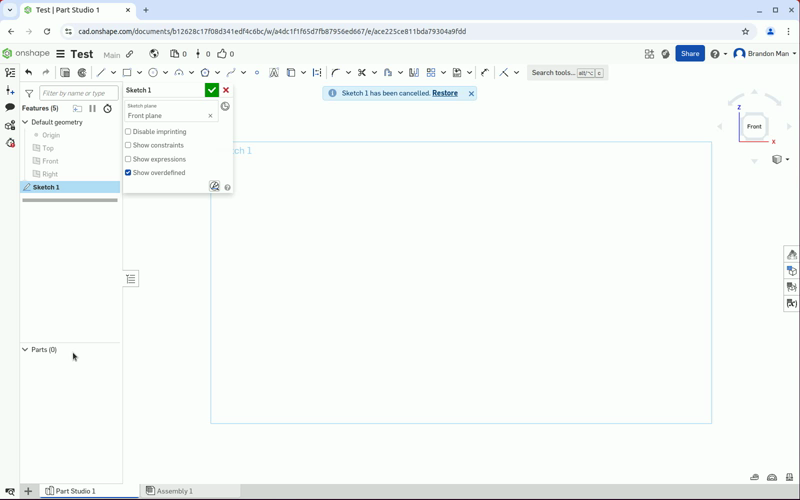
key_down(shift)
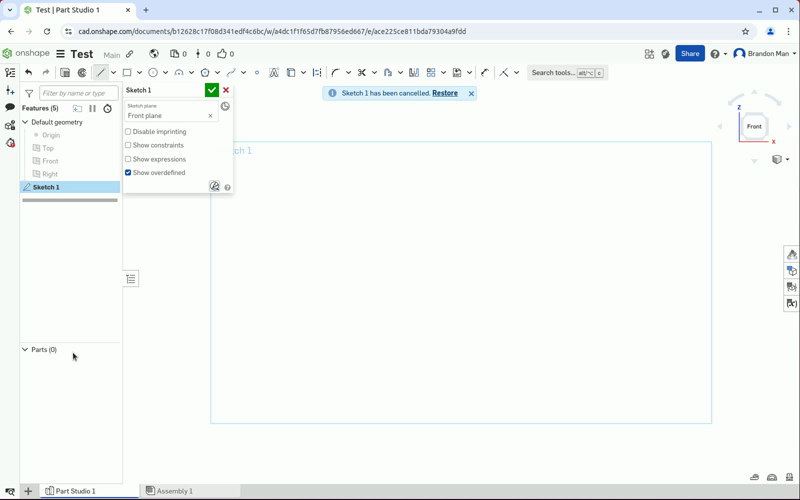
mouse_move(348, 318)
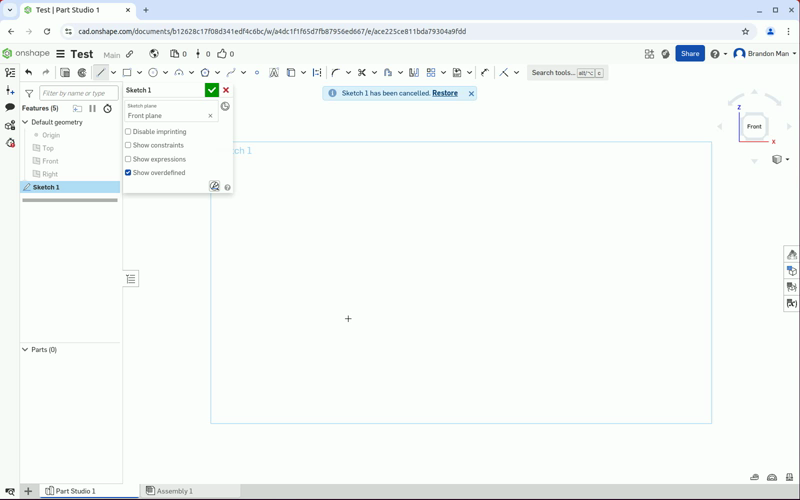
click(348, 318)
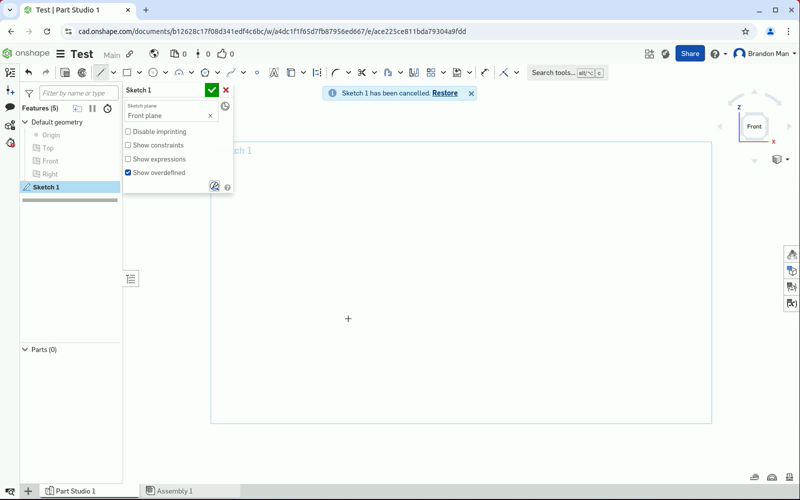
key_up(shift)
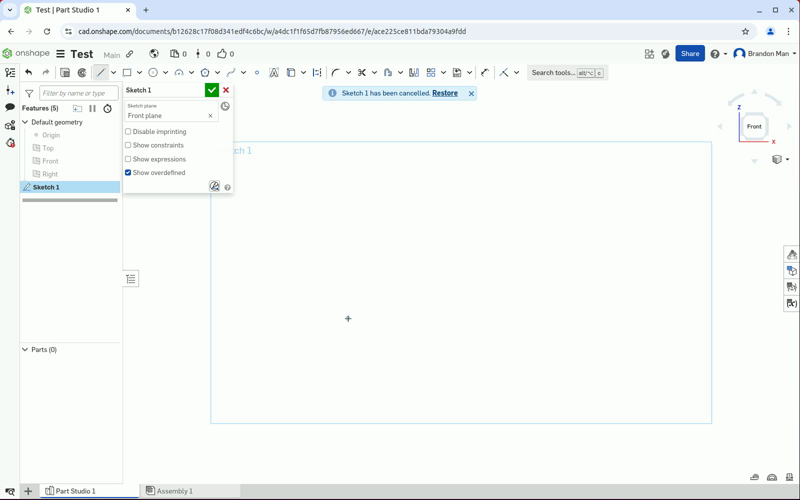
key_down(shift)
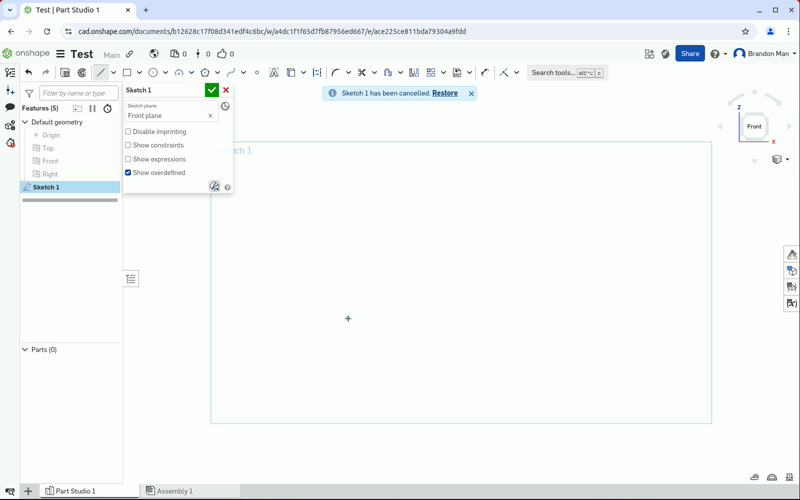
mouse_move(460, 361)
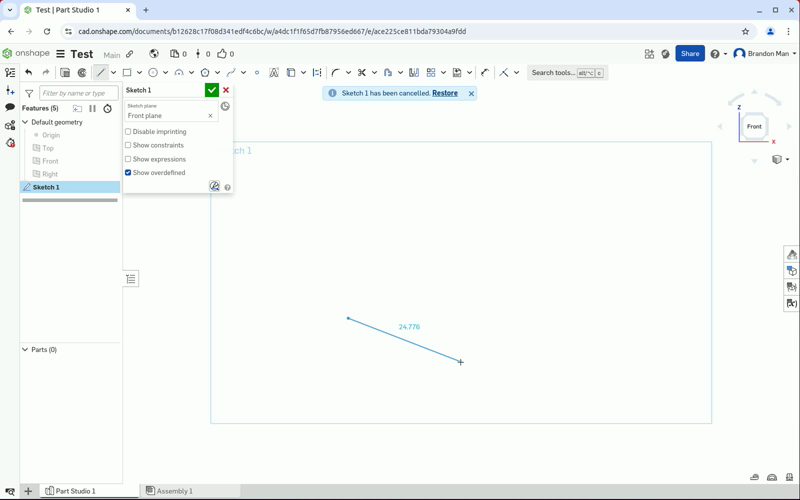
click(460, 361)
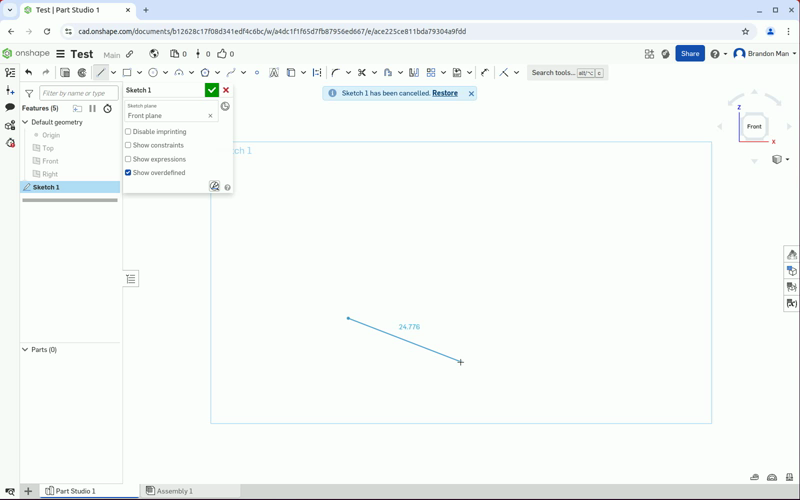
key_up(shift)
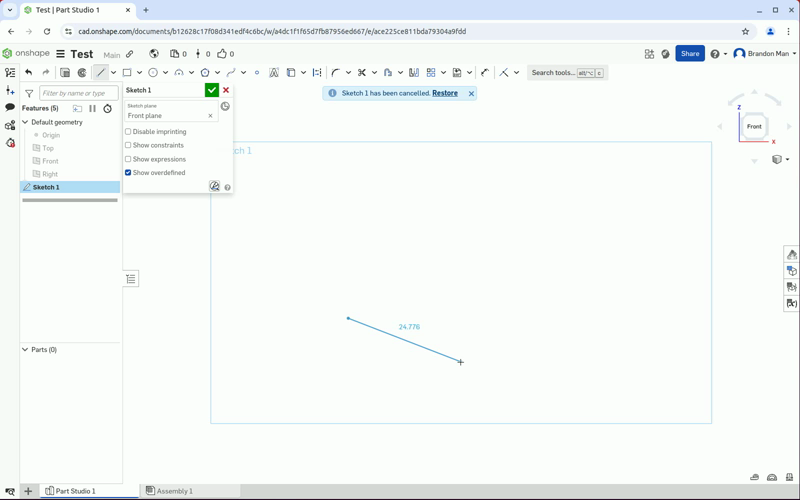
key_down(shift)
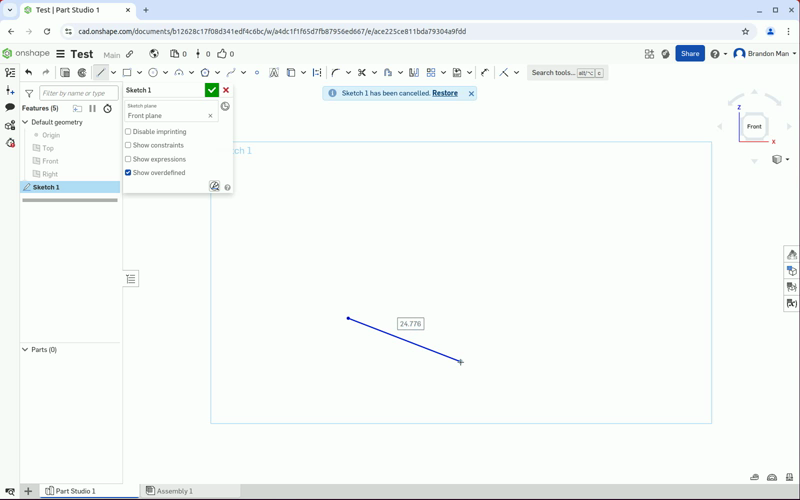
mouse_move(490, 361)
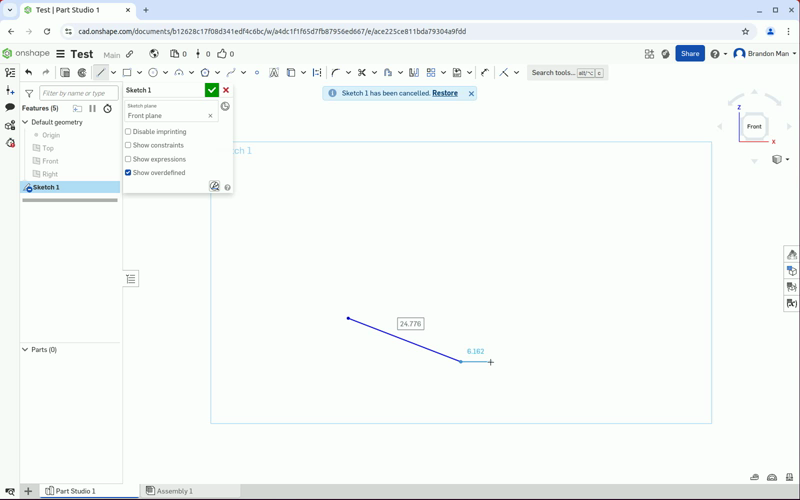
mouse_move(460, 338)
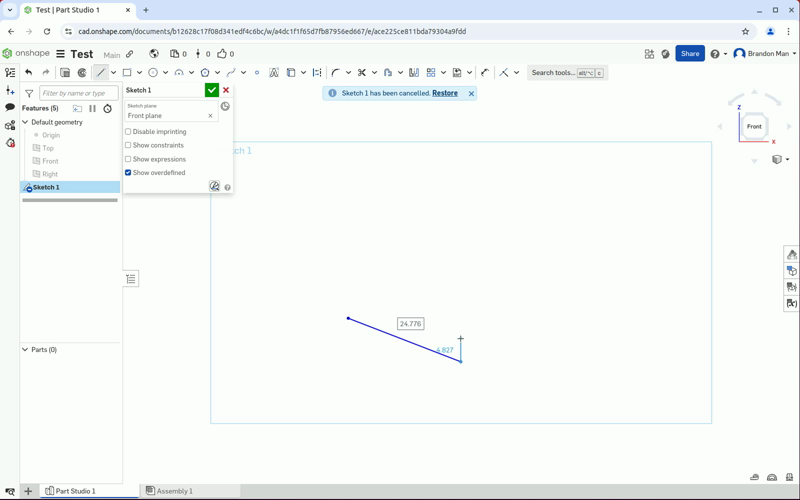
click(460, 338)
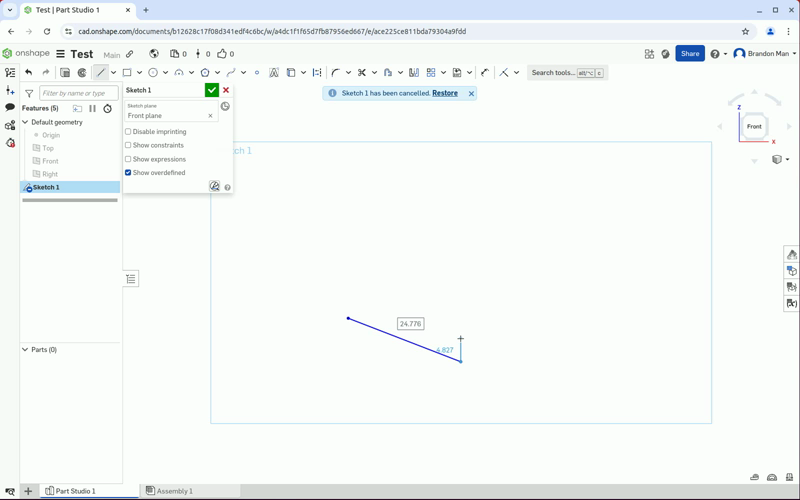
key_up(shift)
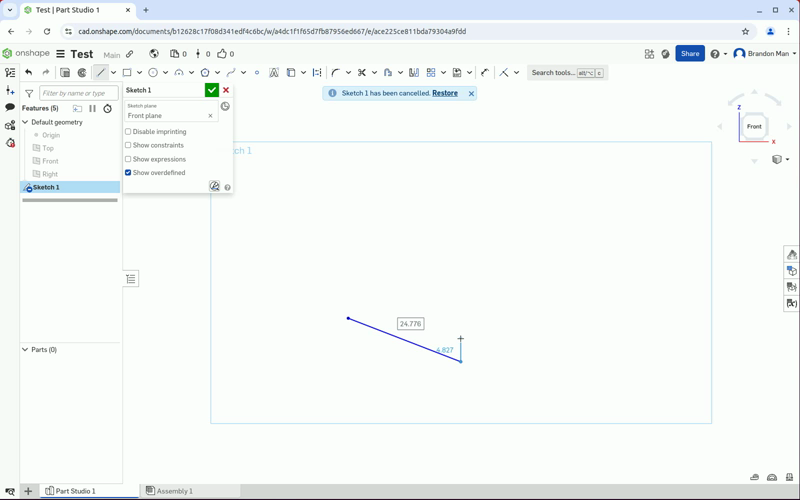
key_down(shift)
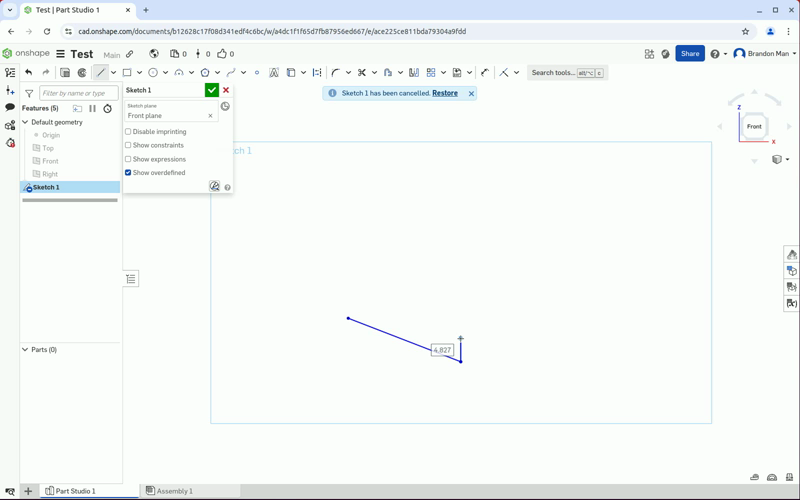
mouse_move(373, 305)
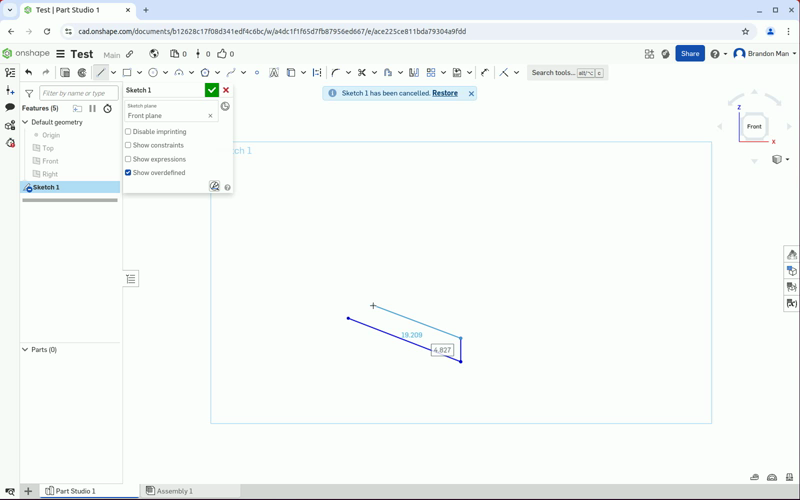
click(373, 305)
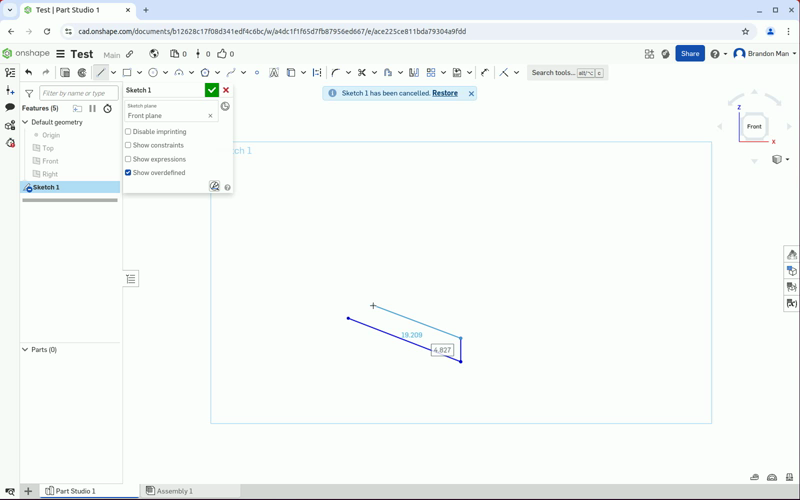
key_up(shift)
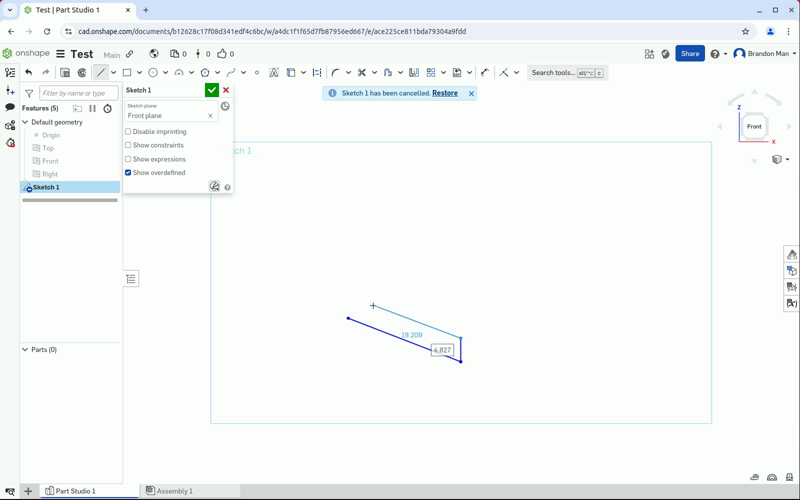
key_down(shift)
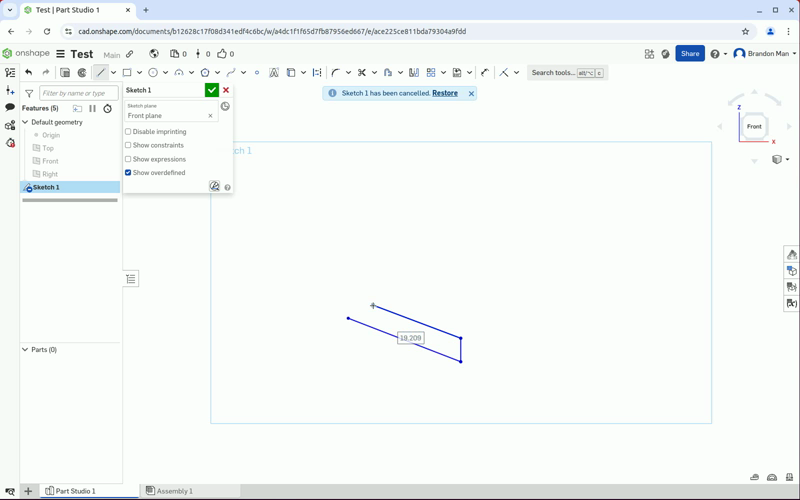
mouse_move(403, 305)
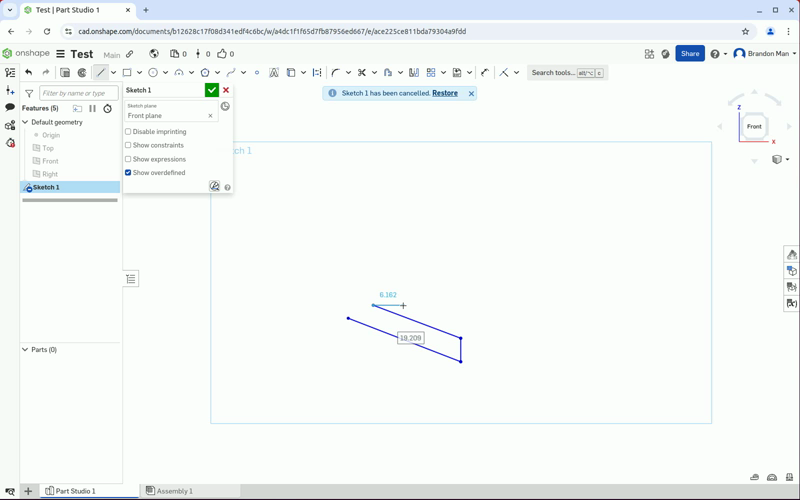
mouse_move(373, 258)
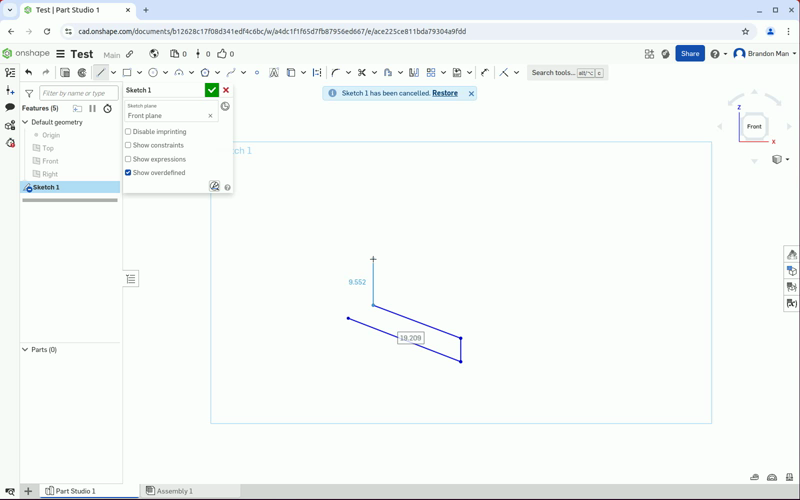
click(373, 258)
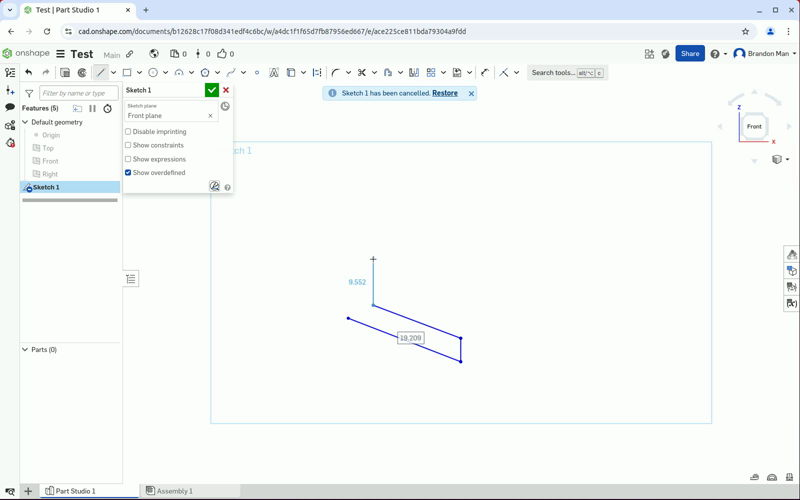
key_up(shift)
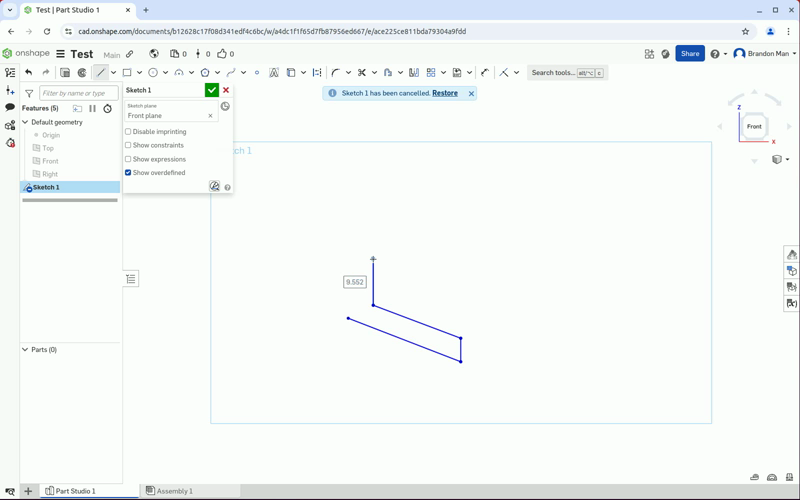
key_down(shift)
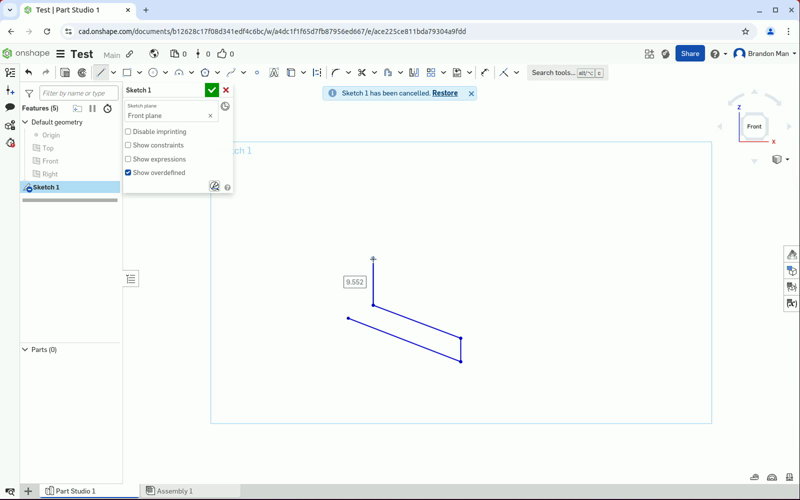
mouse_move(460, 291)
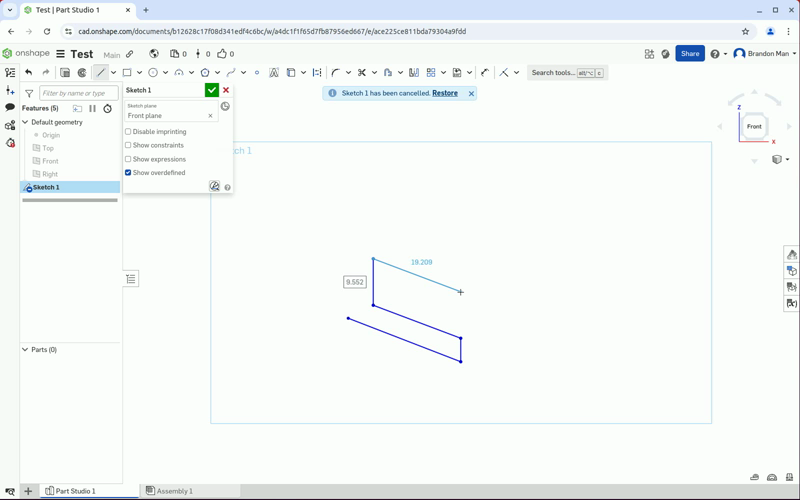
click(460, 291)
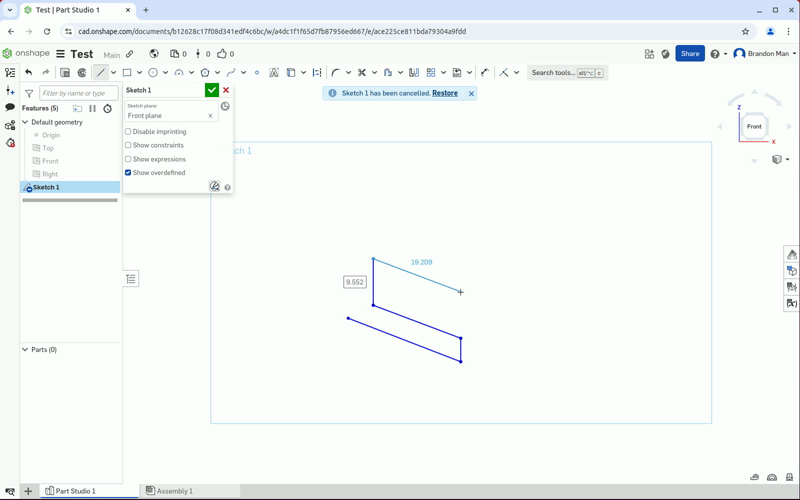
key_up(shift)
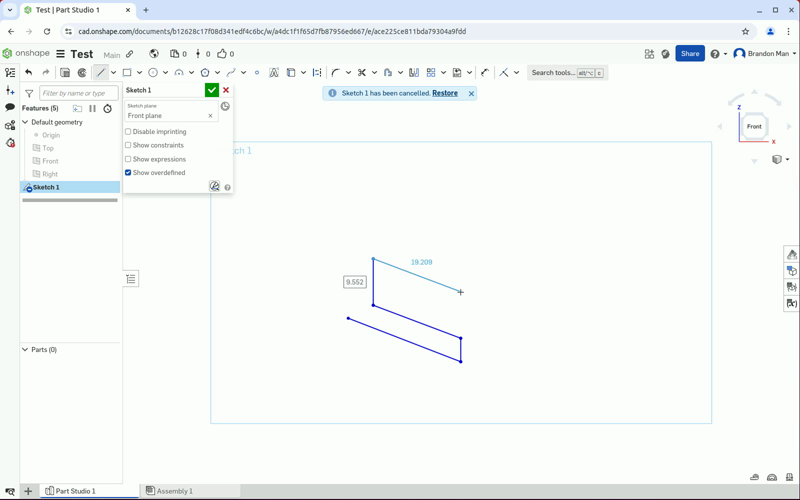
key_down(shift)
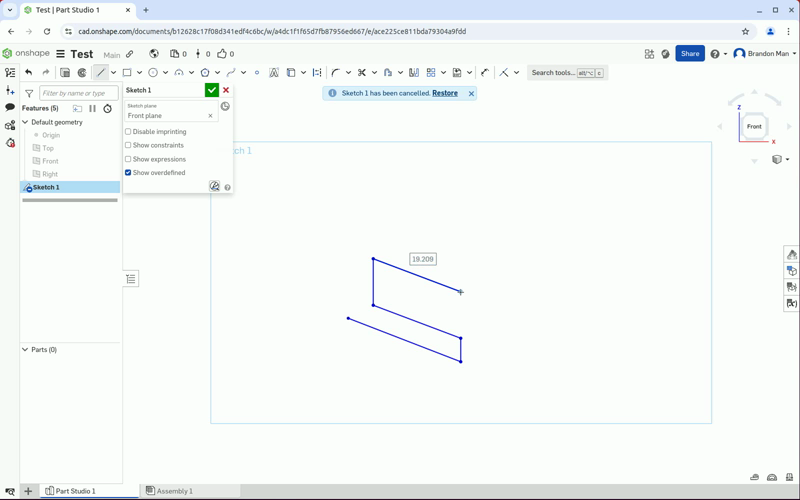
mouse_move(490, 291)
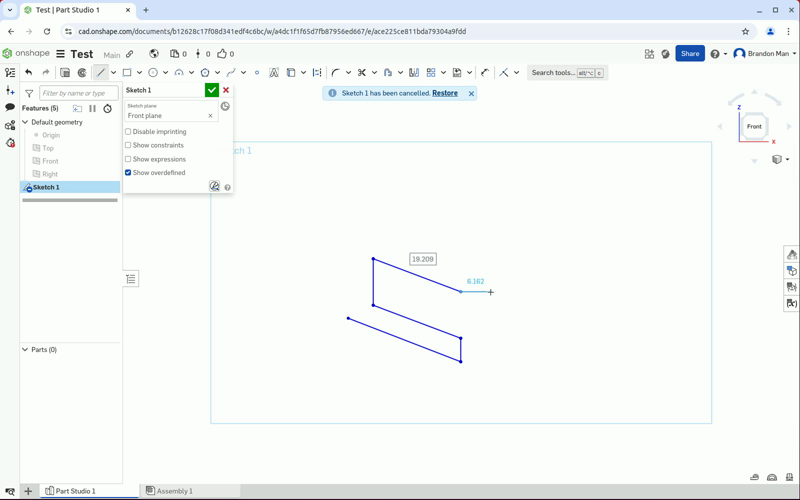
mouse_move(460, 283)
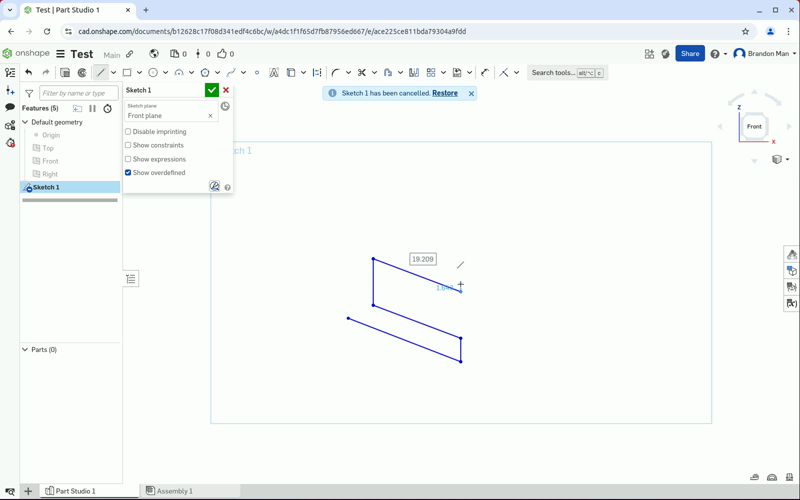
click(460, 283)
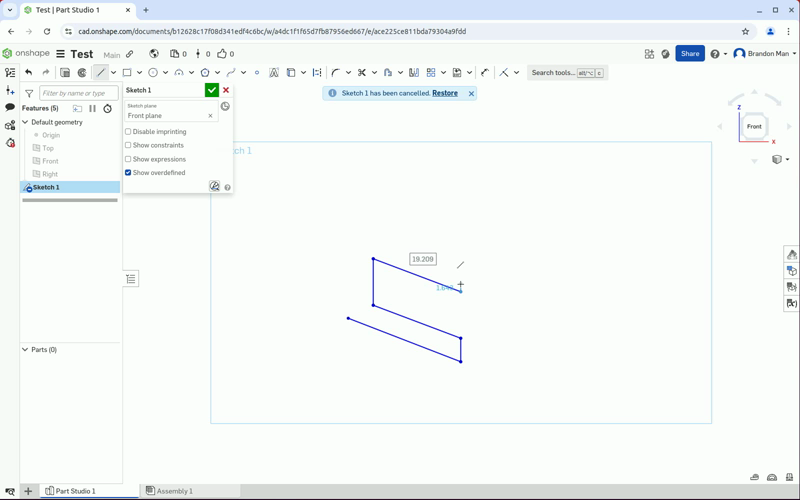
key_up(shift)
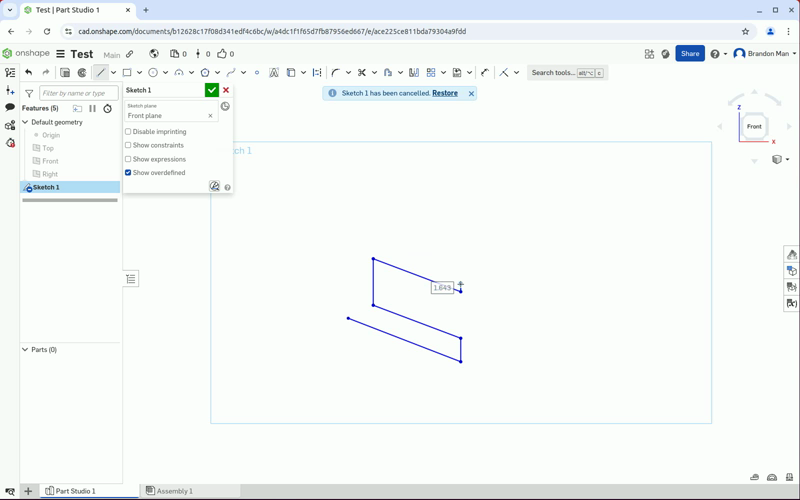
key_down(shift)
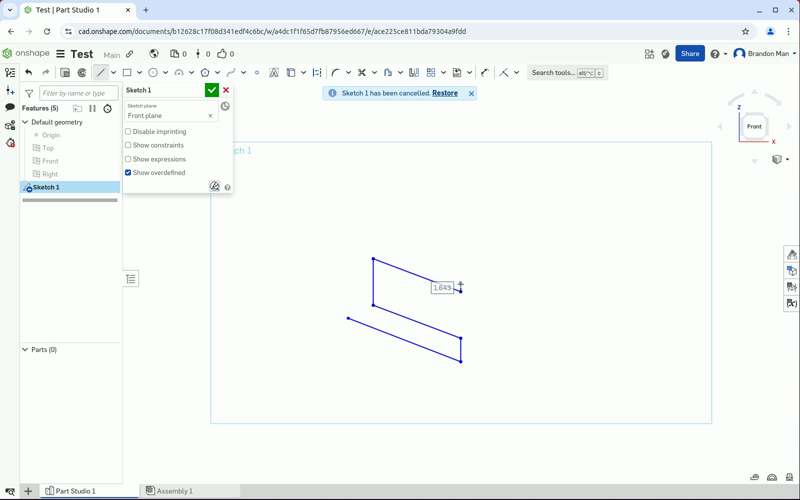
mouse_move(490, 283)
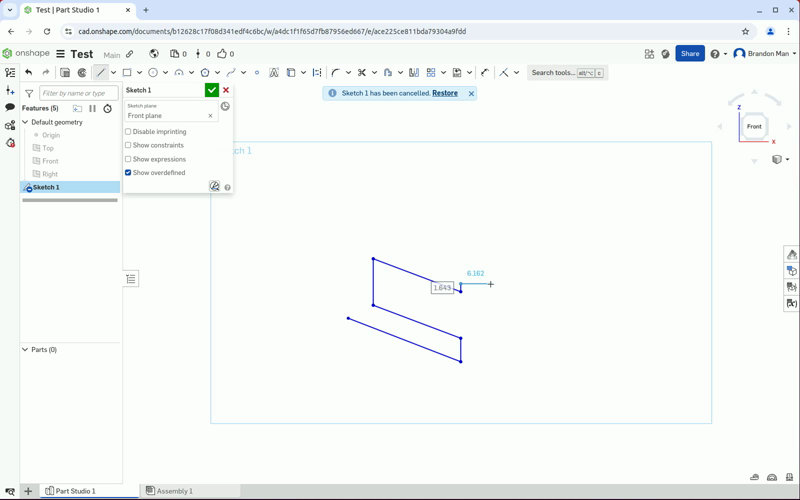
mouse_move(460, 267)
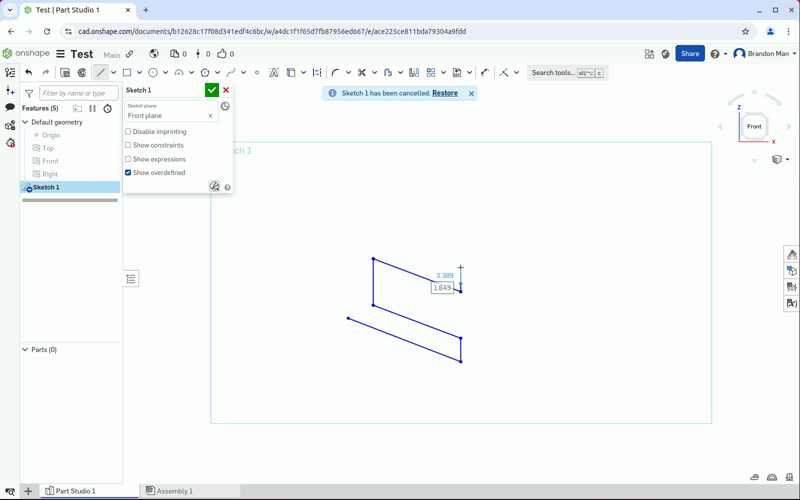
click(460, 267)
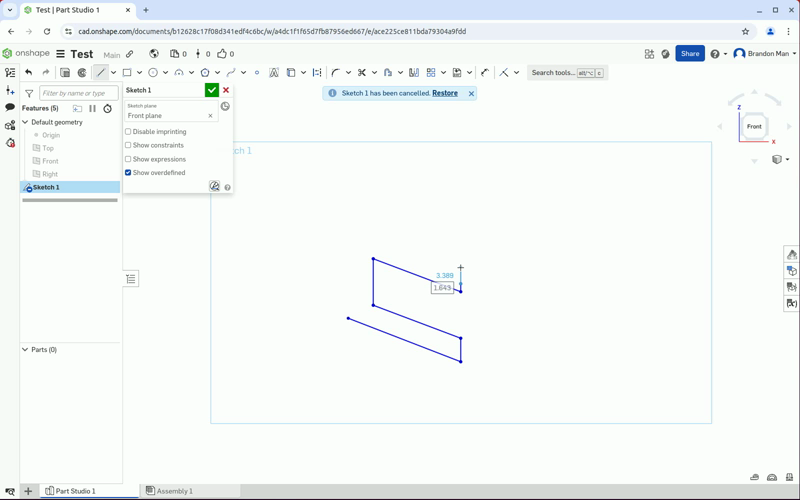
key_up(shift)
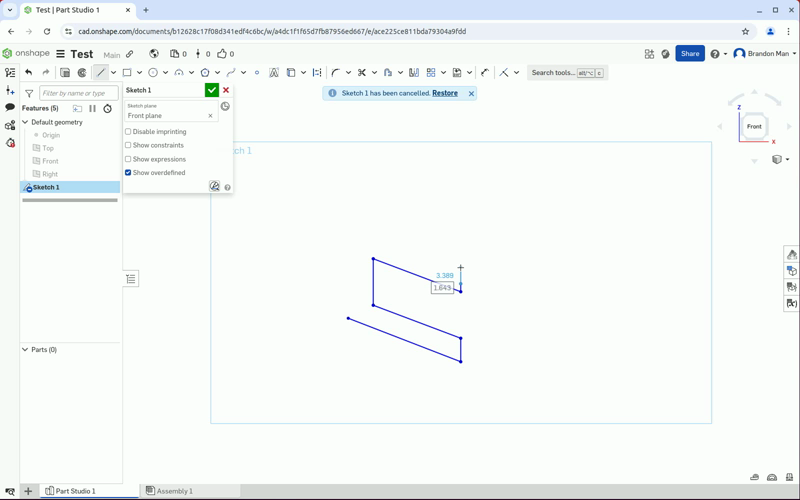
key_down(shift)
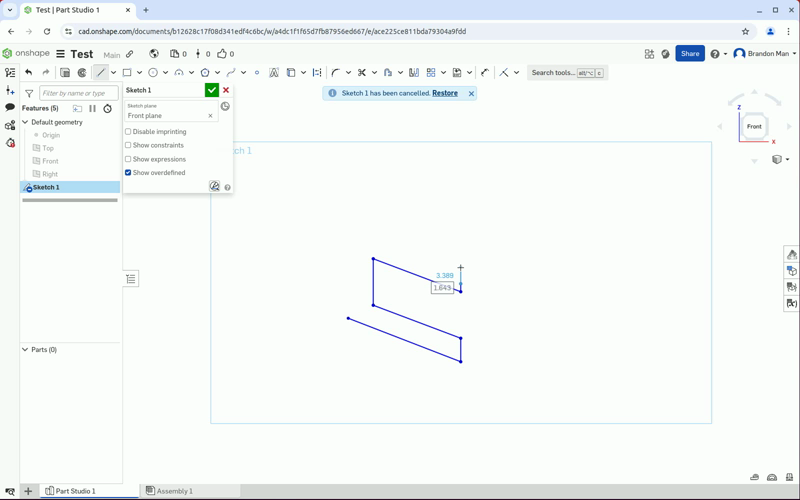
mouse_move(348, 223)
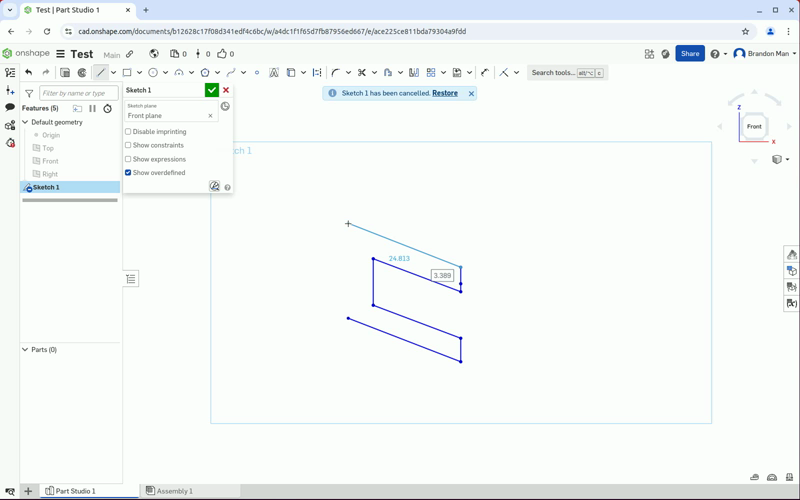
click(348, 223)
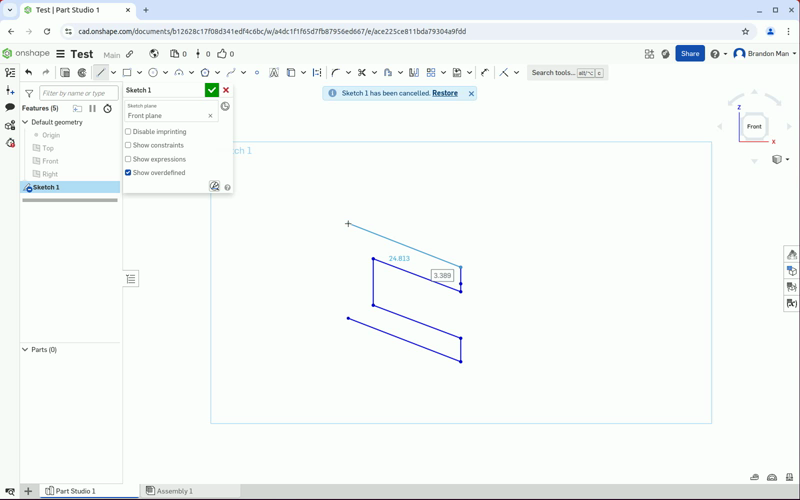
key_up(shift)
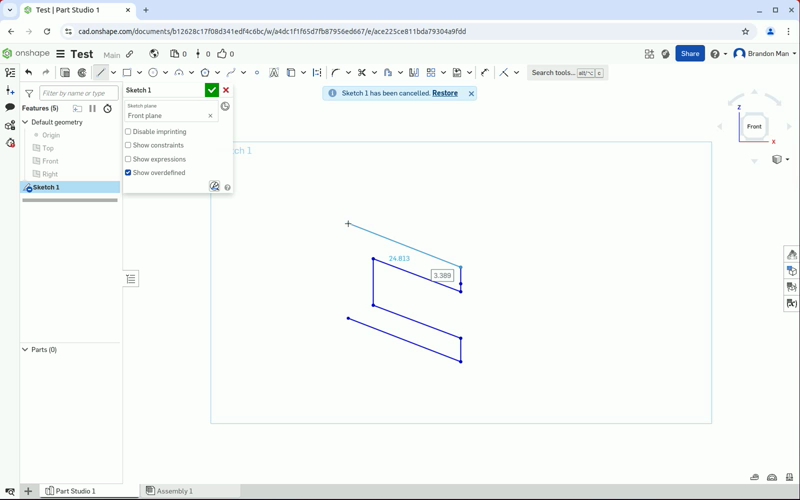
key_down(shift)
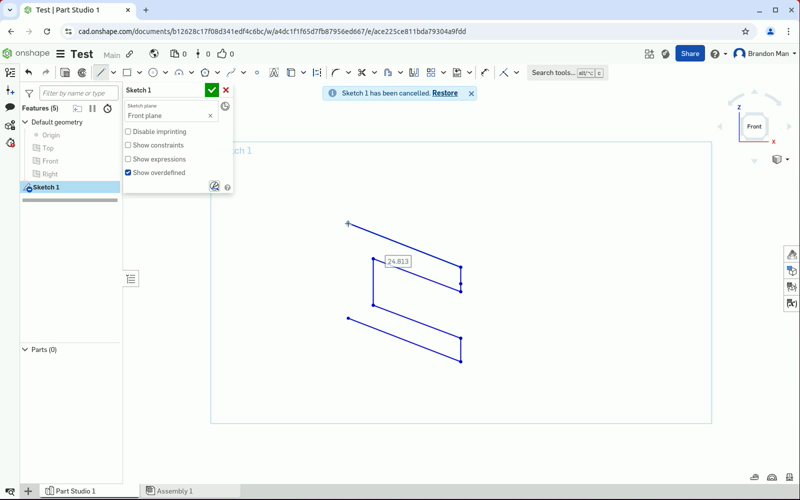
mouse_move(348, 318)
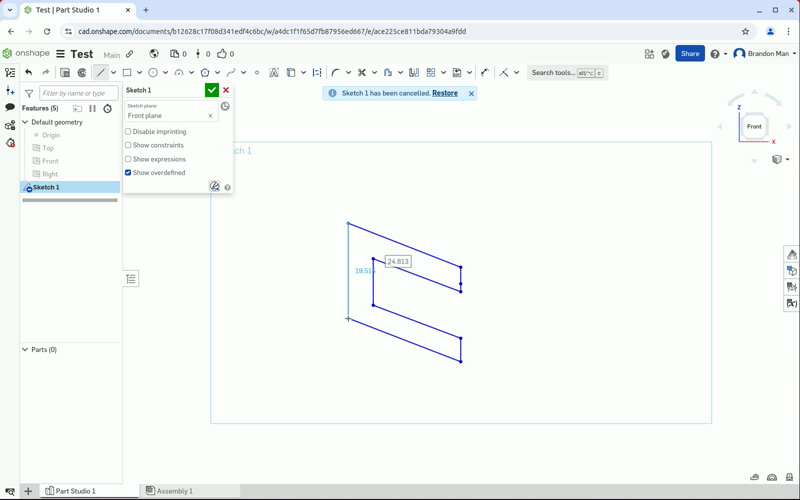
key_up(shift)
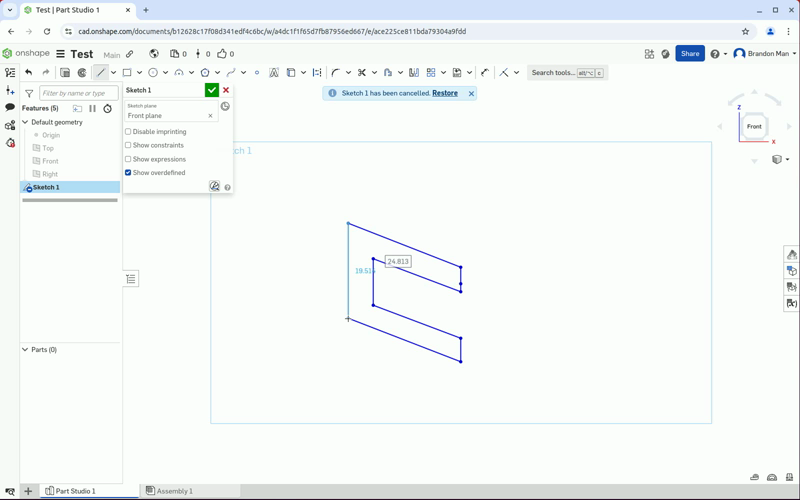
click(348, 318)
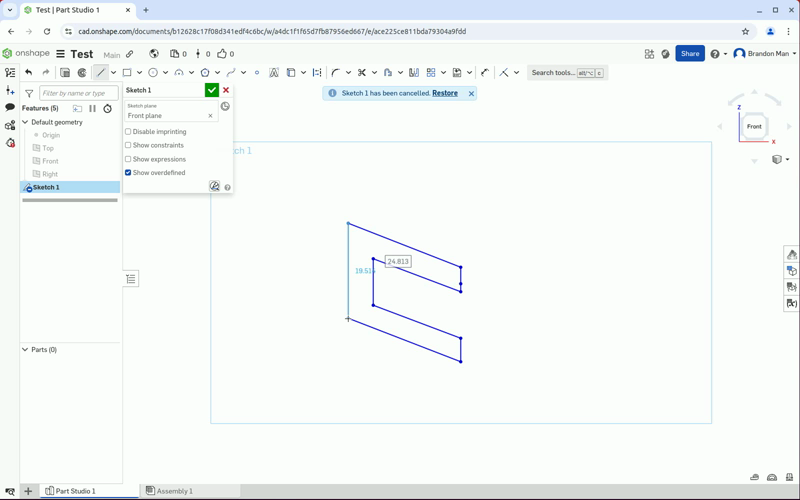
key(esc)
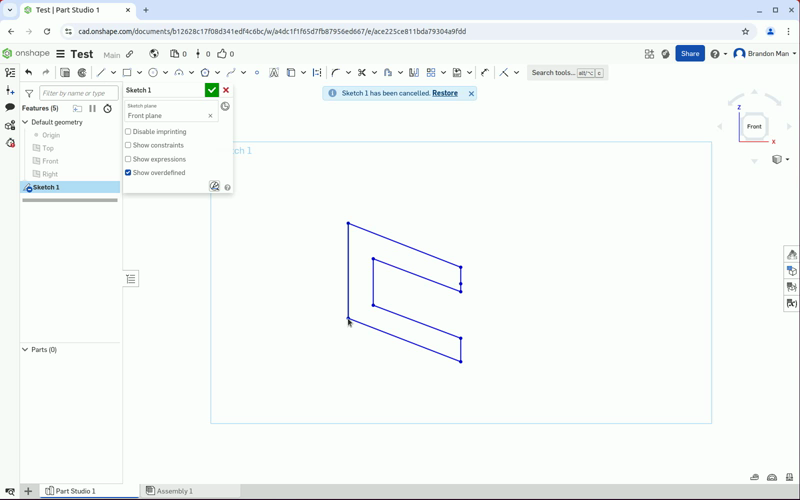
mouse_move(426, 334)
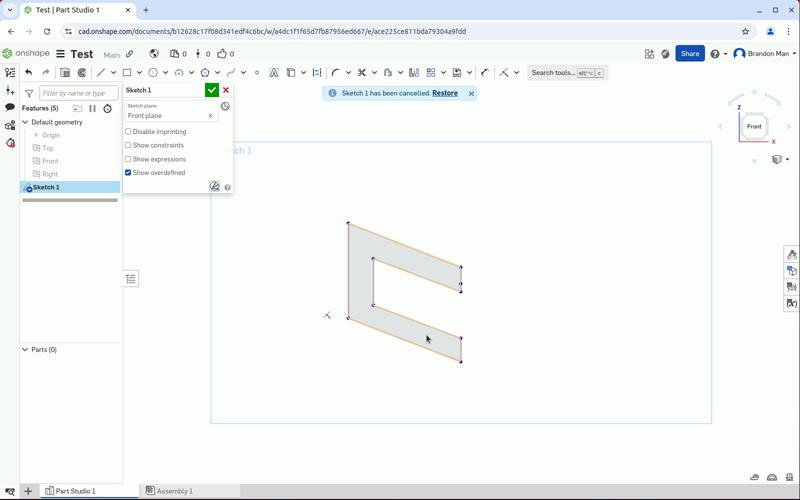
click(426, 334)
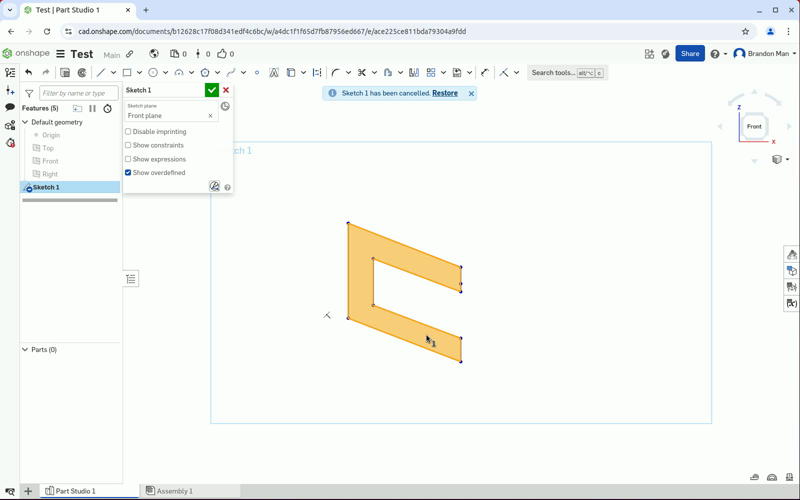
mouse_move(73, 352)
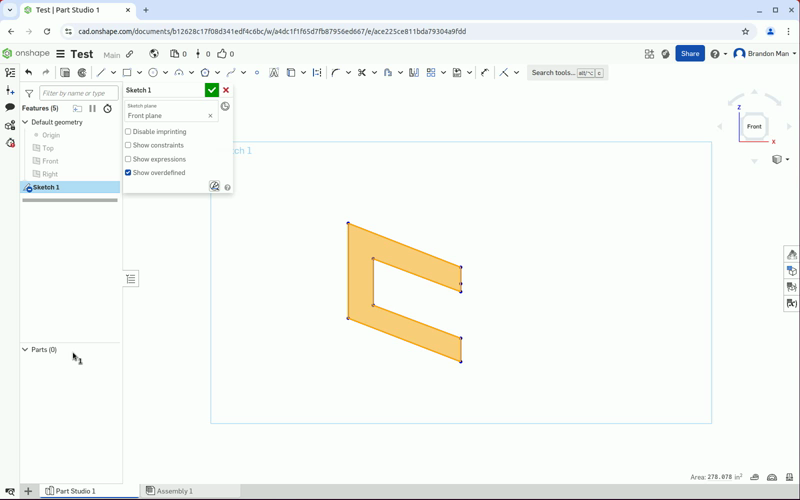
key(shift+y)
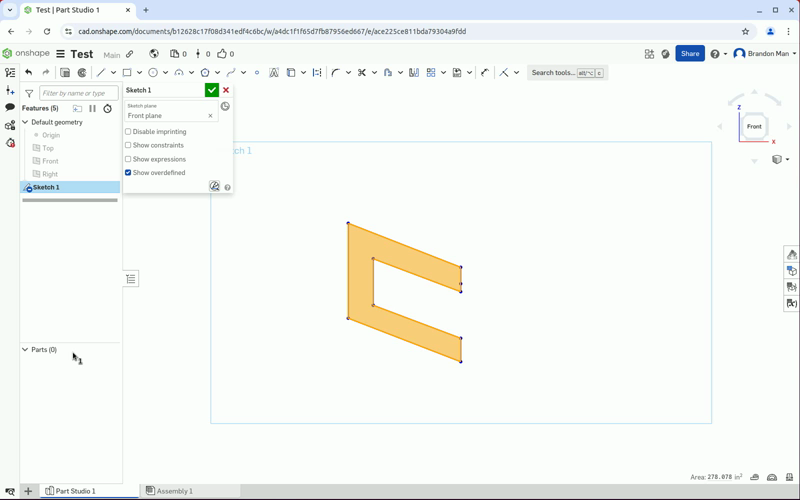
key(shift+e)
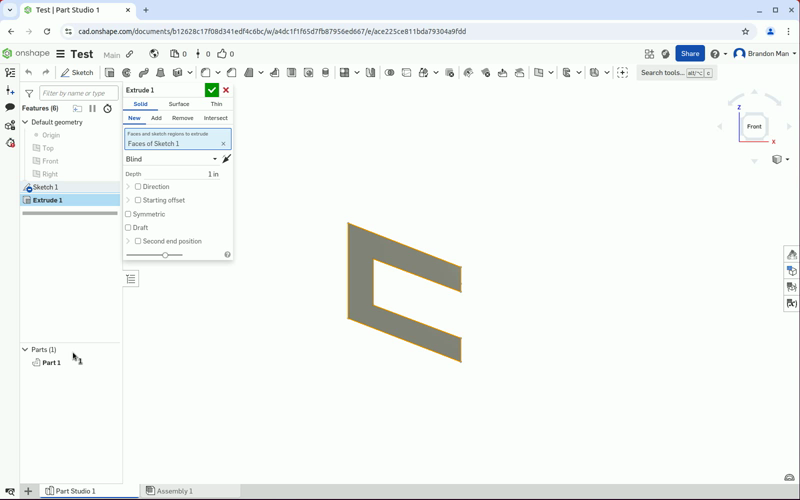
mouse_move(143, 106)
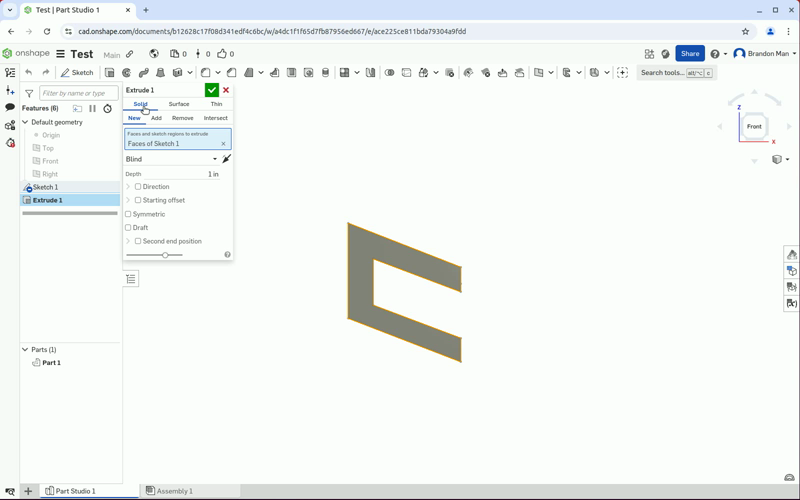
click(143, 106)
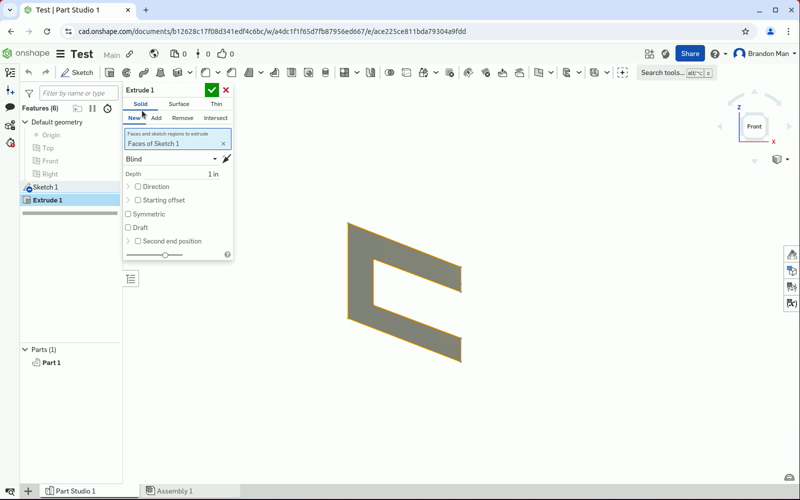
mouse_move(137, 120)
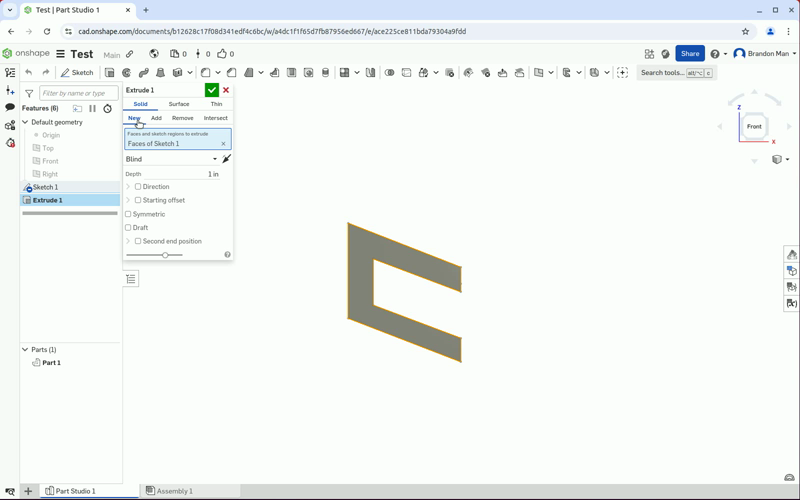
click(137, 120)
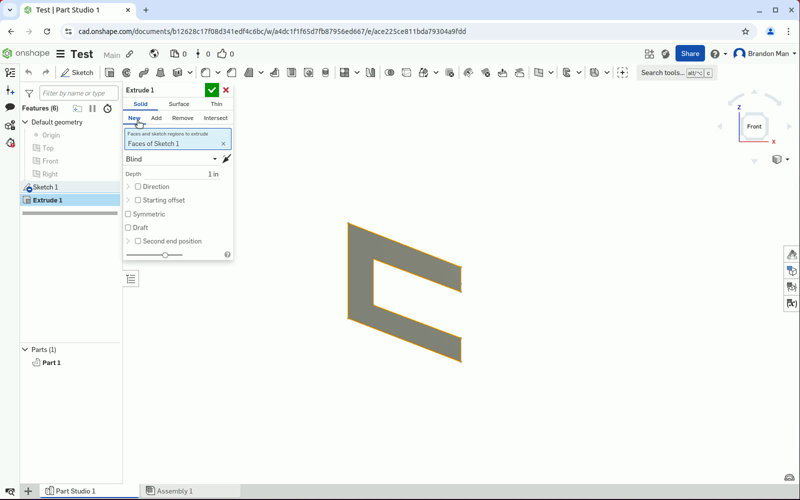
key(tab, 4)
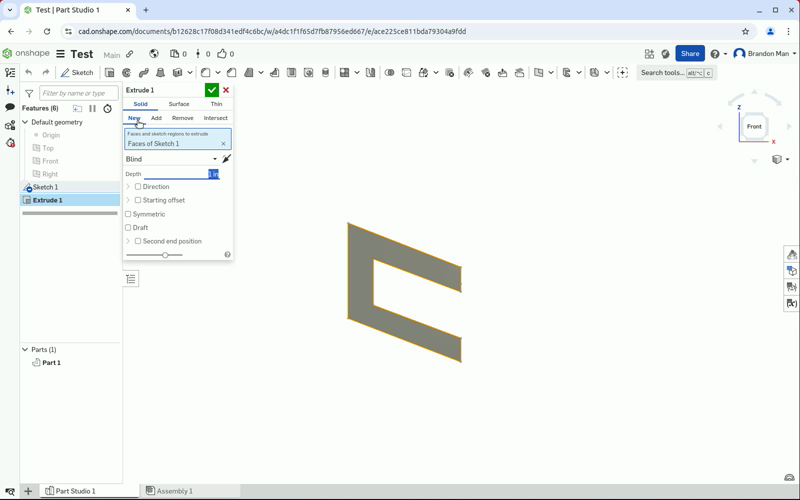
text(4.092)
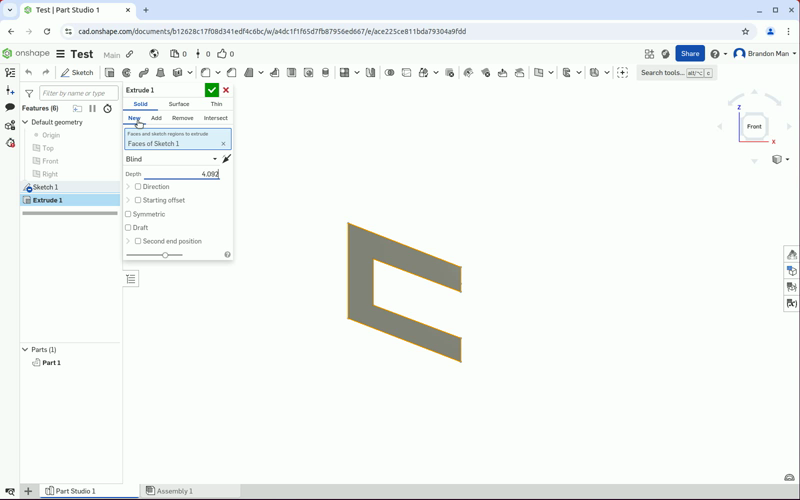
key(enter)
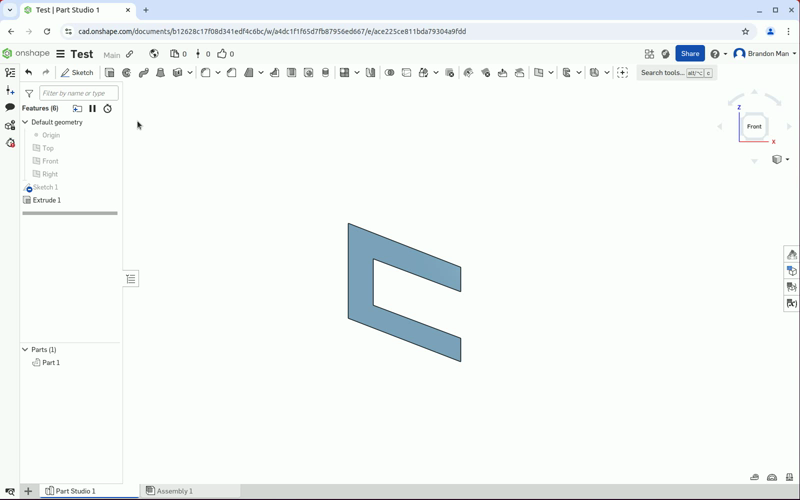
key(shift+h)
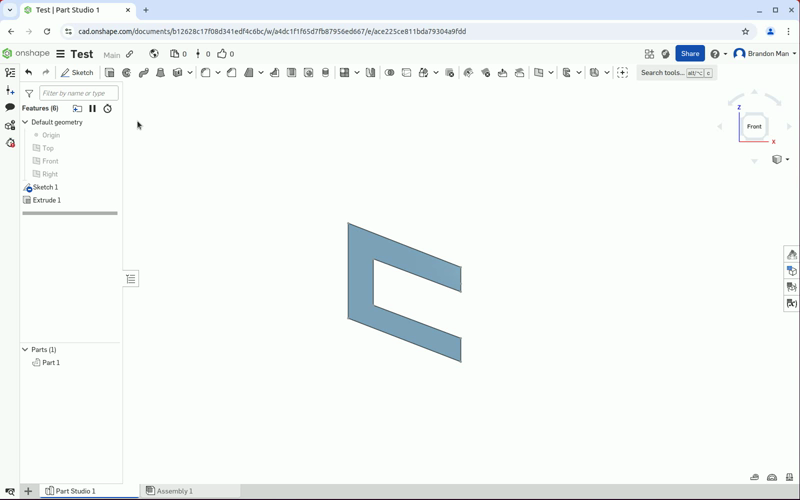
key(shift+h)
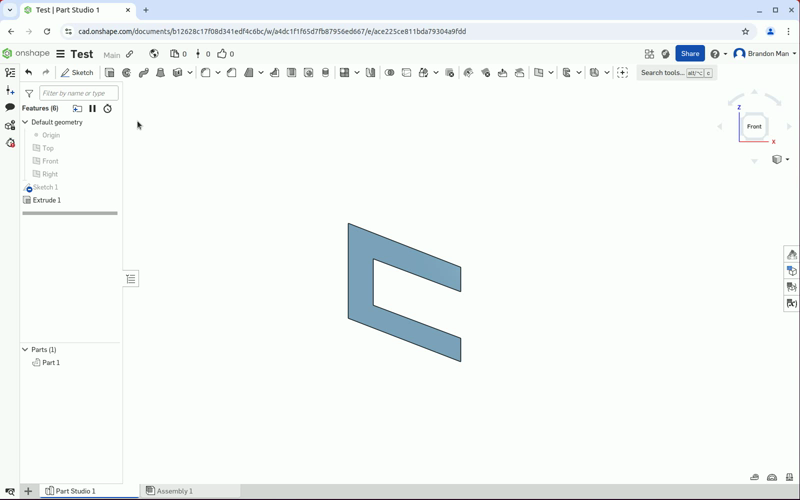
mouse_move(73, 189)
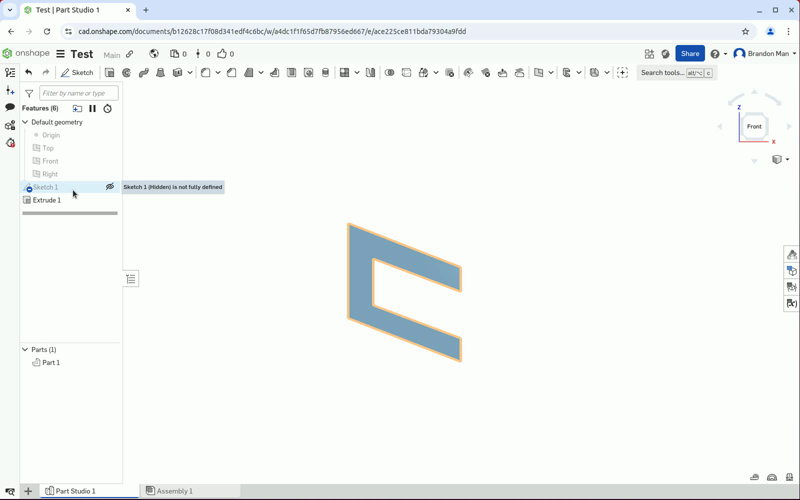
click(73, 189)
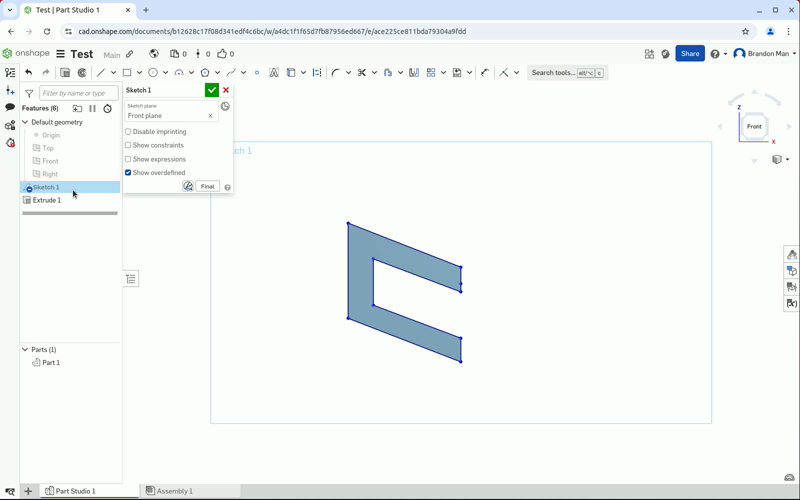
mouse_move(229, 92)
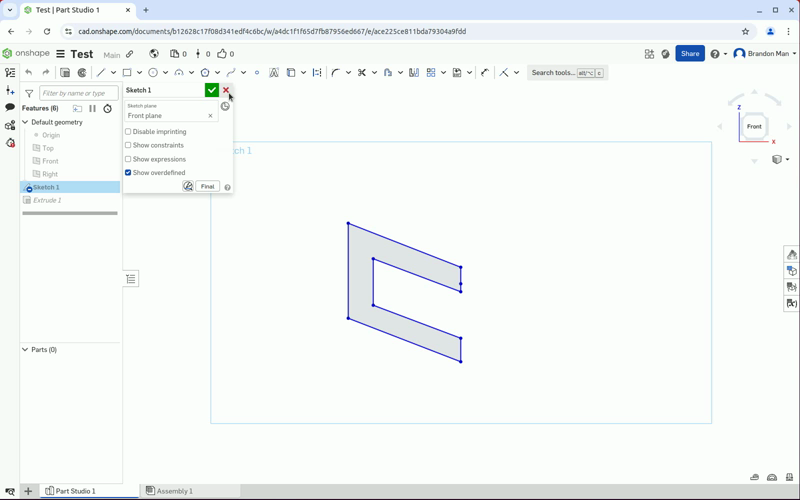
click(229, 92)
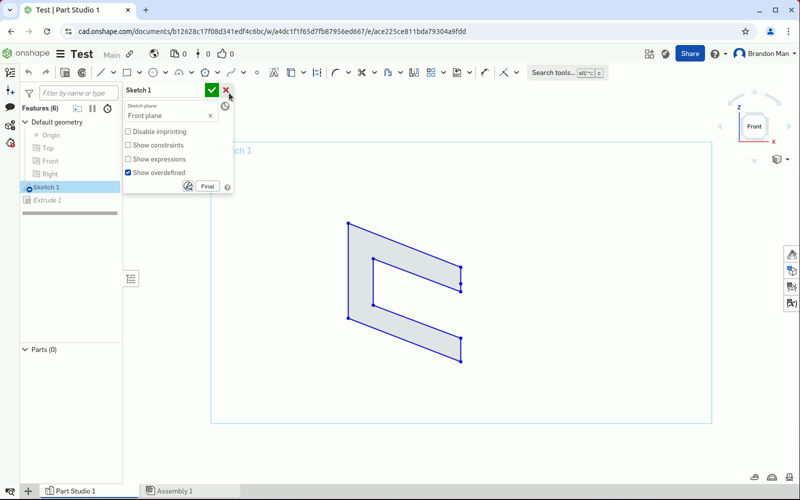
key(shift+s)
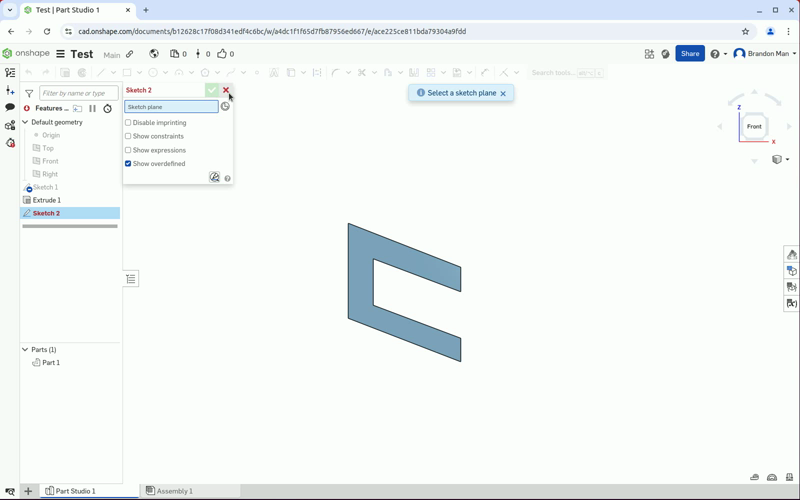
mouse_move(73, 163)
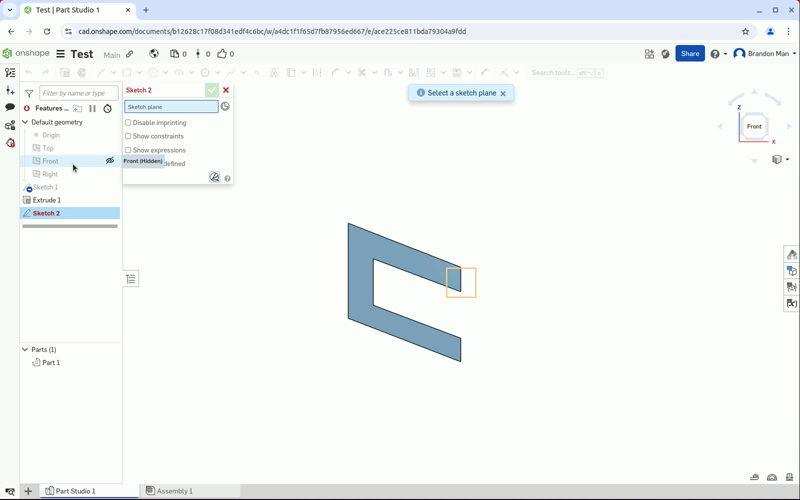
click(73, 163)
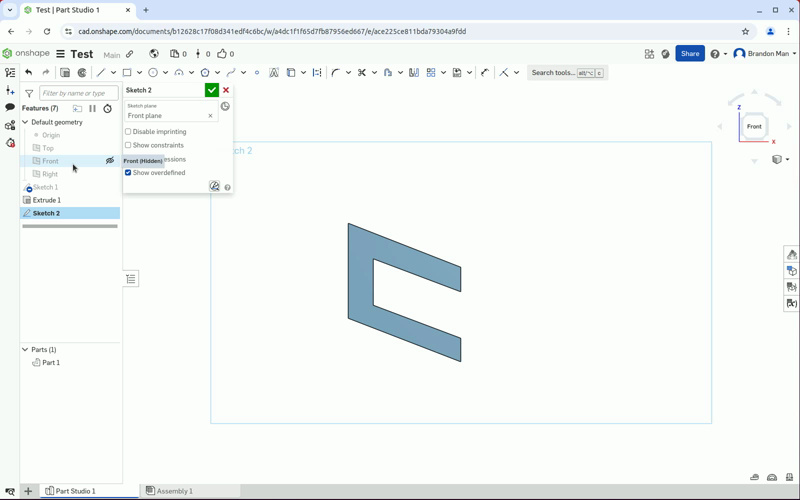
mouse_move(73, 352)
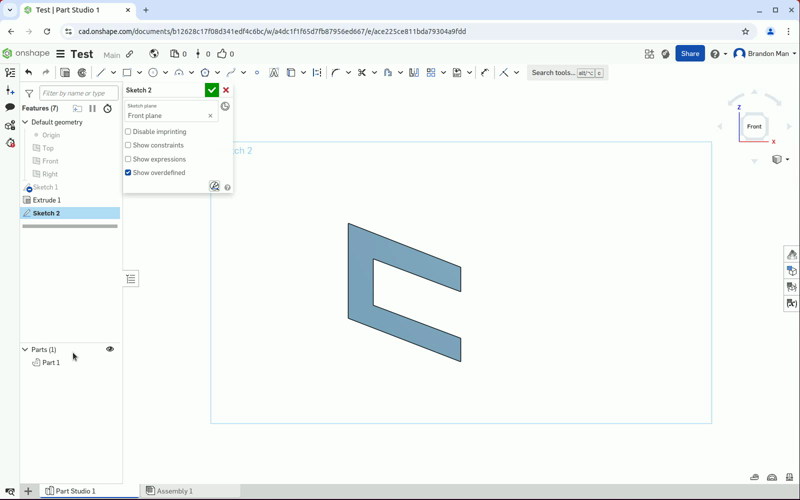
key(y)
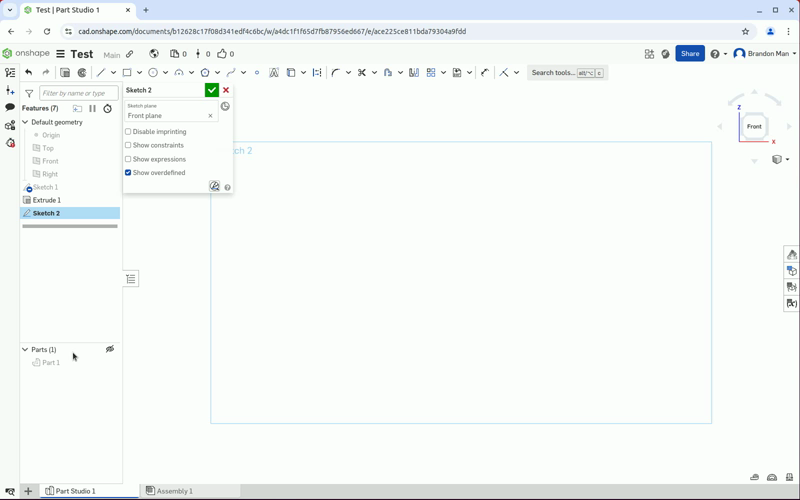
key(l)
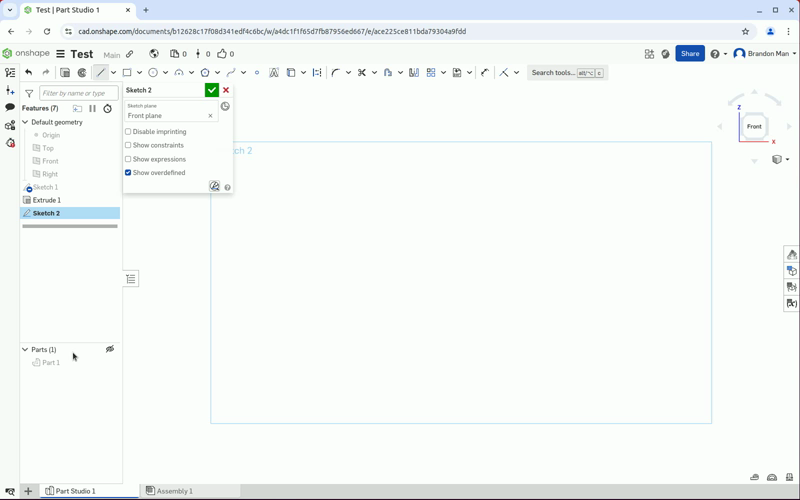
key_down(shift)
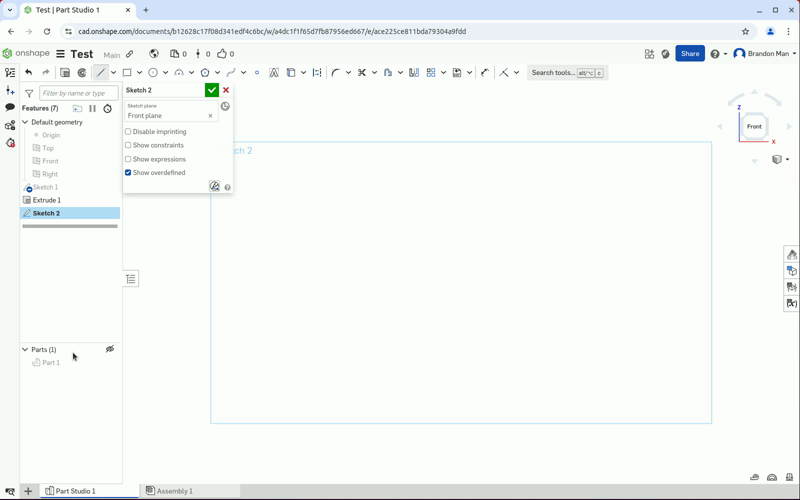
mouse_move(460, 361)
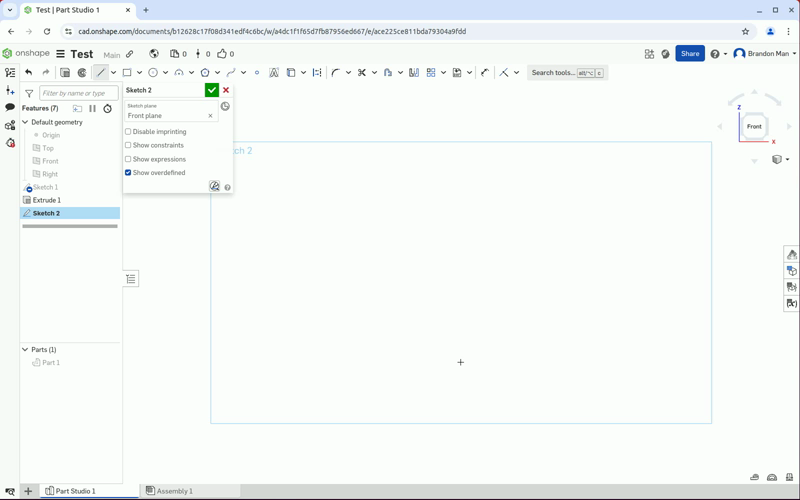
click(460, 361)
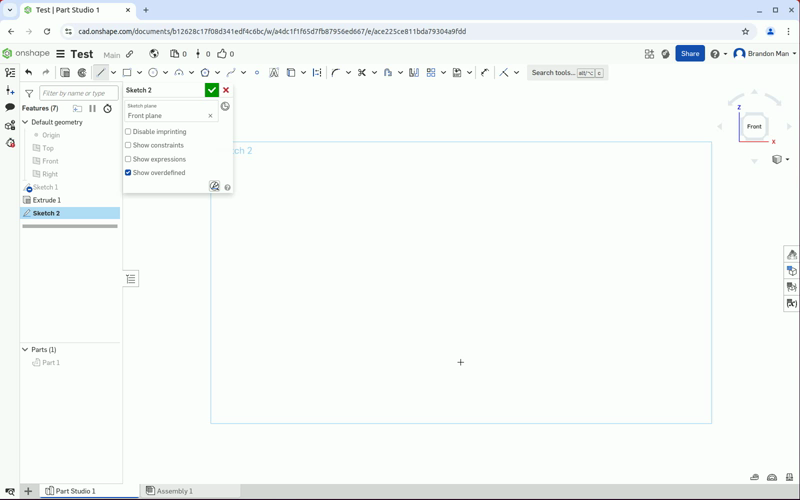
key_up(shift)
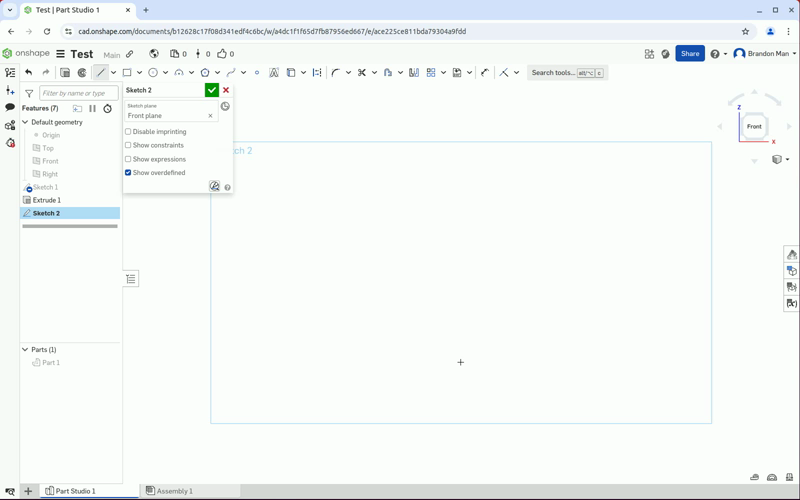
key_down(shift)
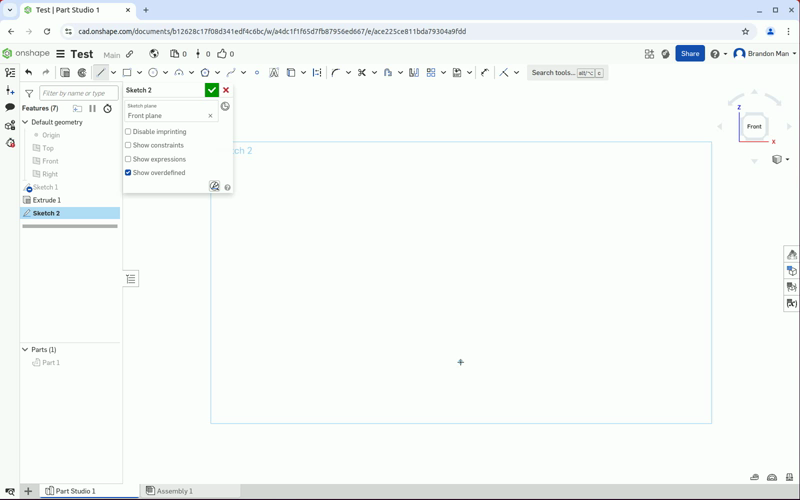
mouse_move(573, 317)
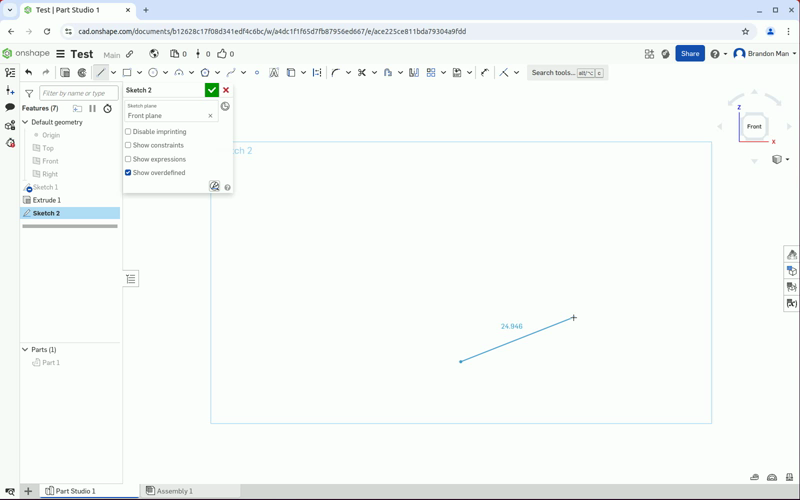
click(573, 317)
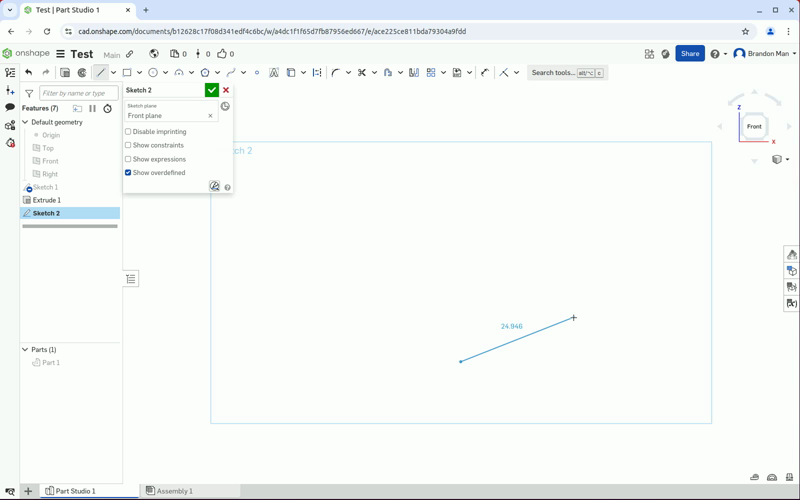
key_up(shift)
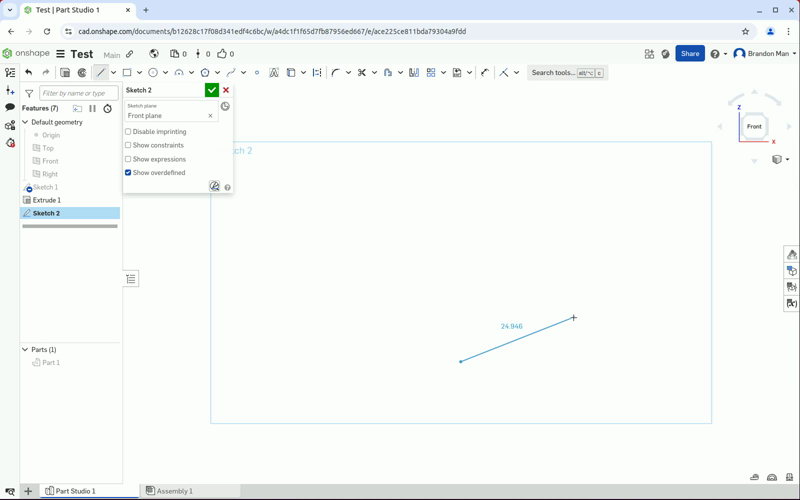
key_down(shift)
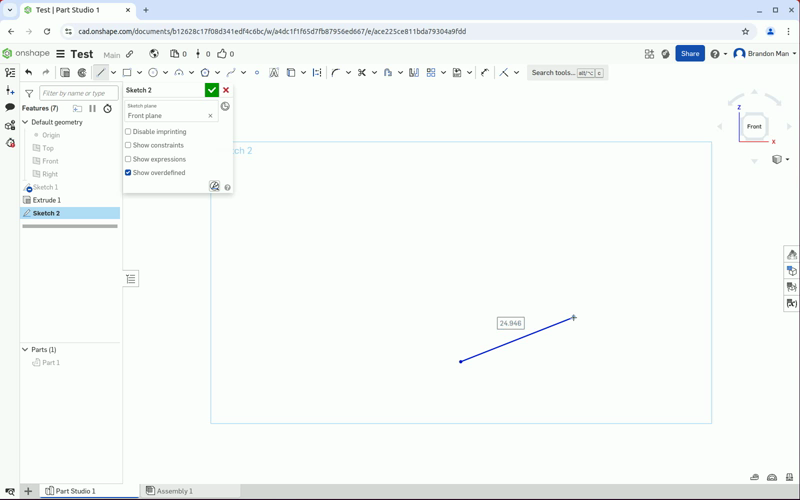
mouse_move(573, 222)
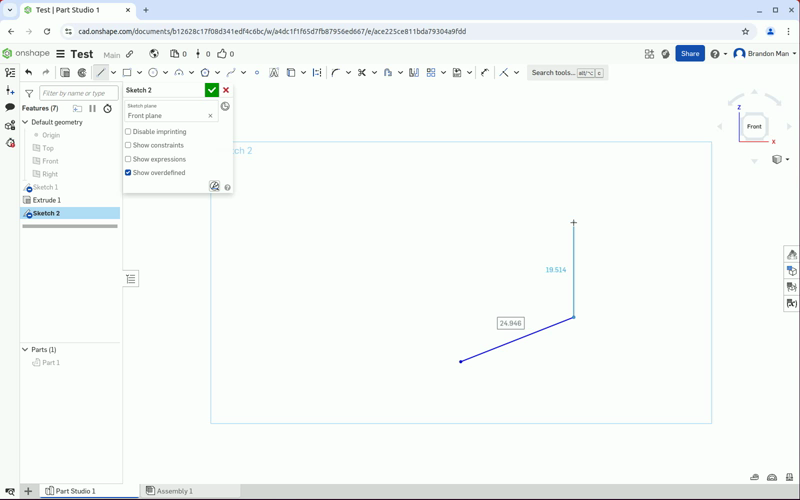
click(573, 222)
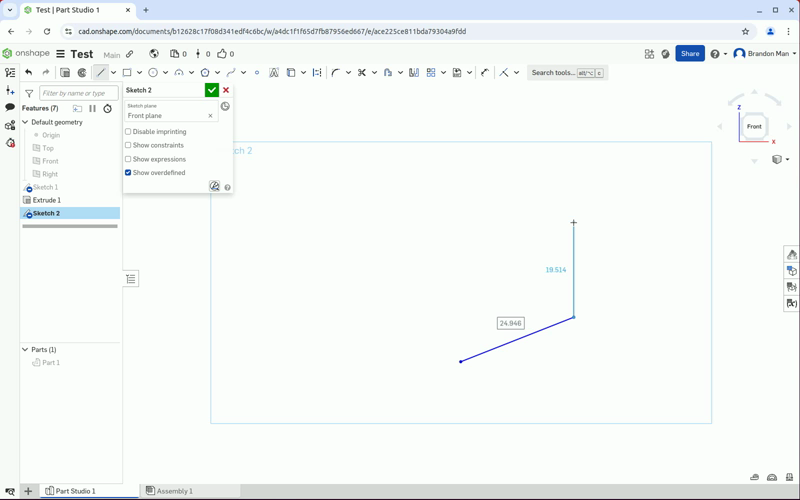
key_up(shift)
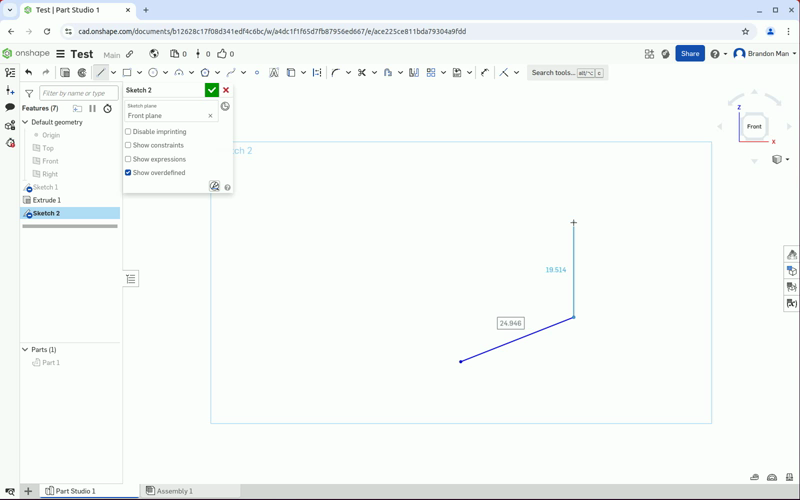
key_down(shift)
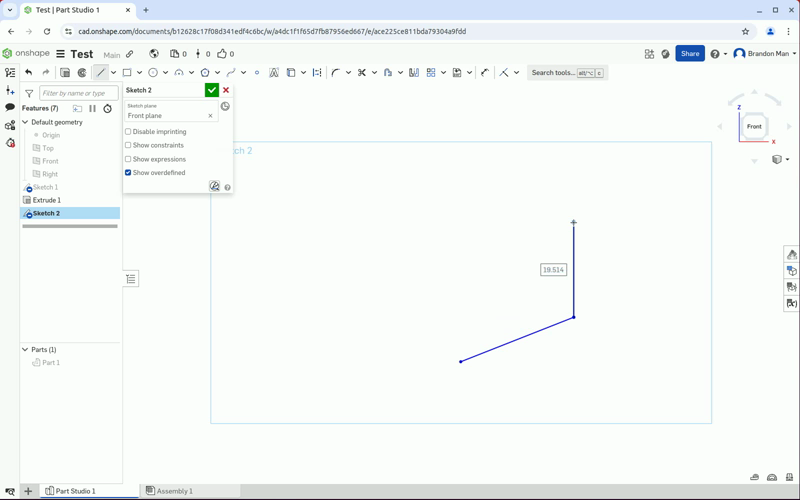
mouse_move(460, 266)
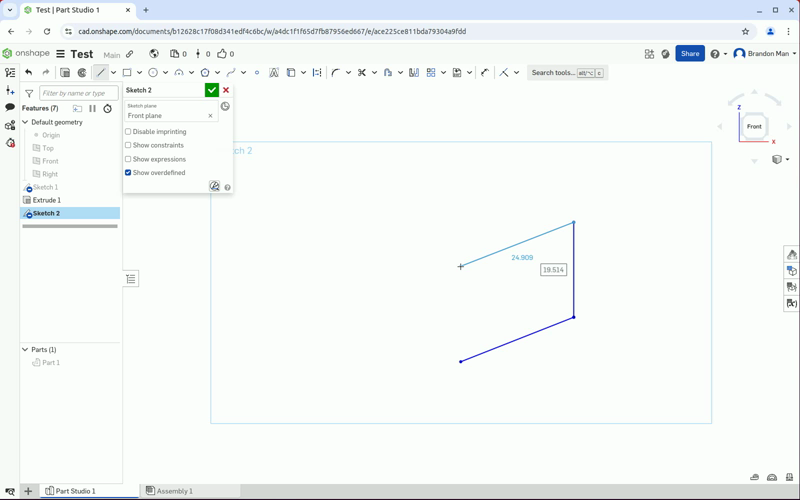
click(460, 266)
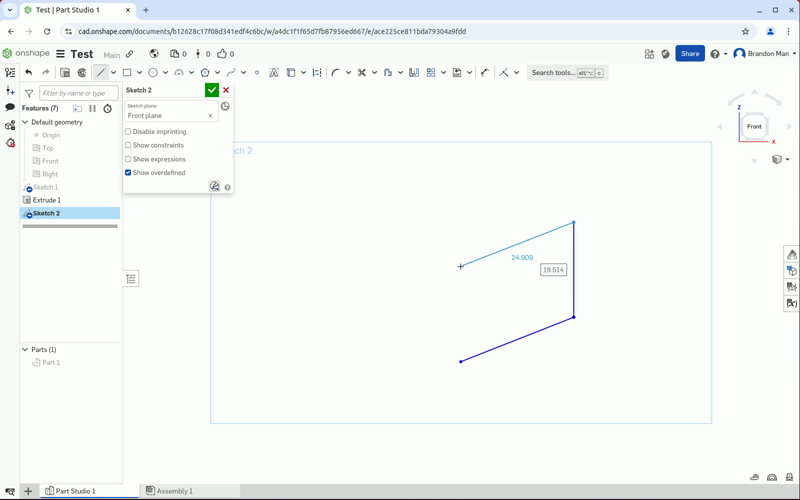
key_up(shift)
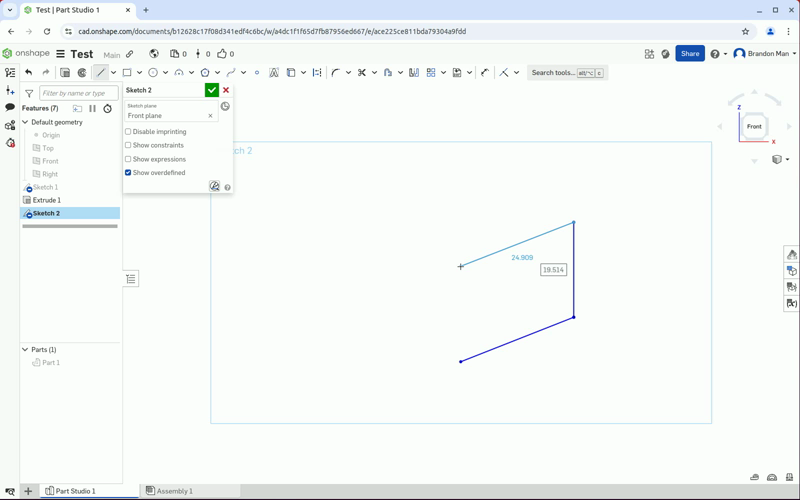
key_down(shift)
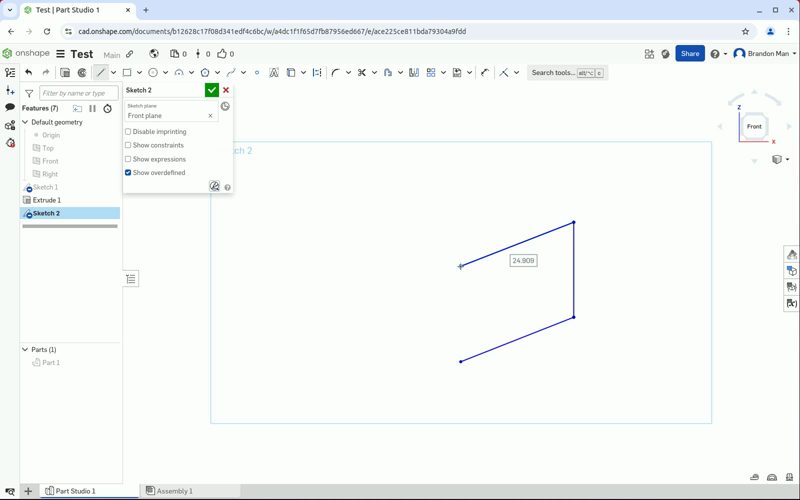
mouse_move(490, 266)
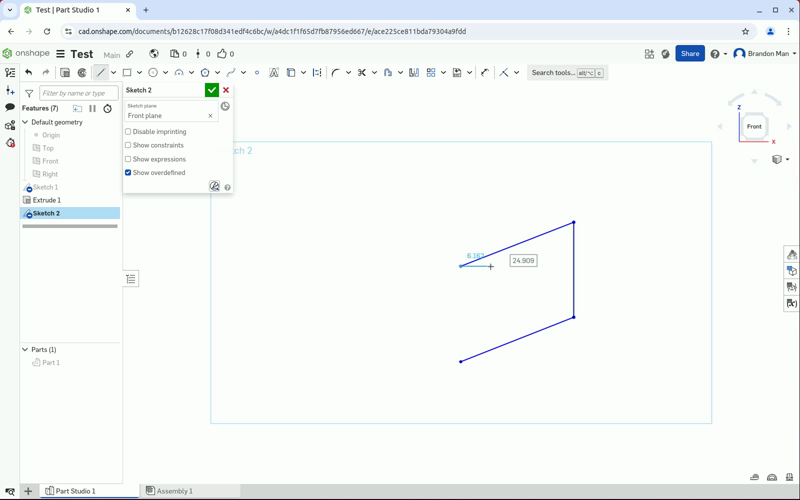
mouse_move(460, 282)
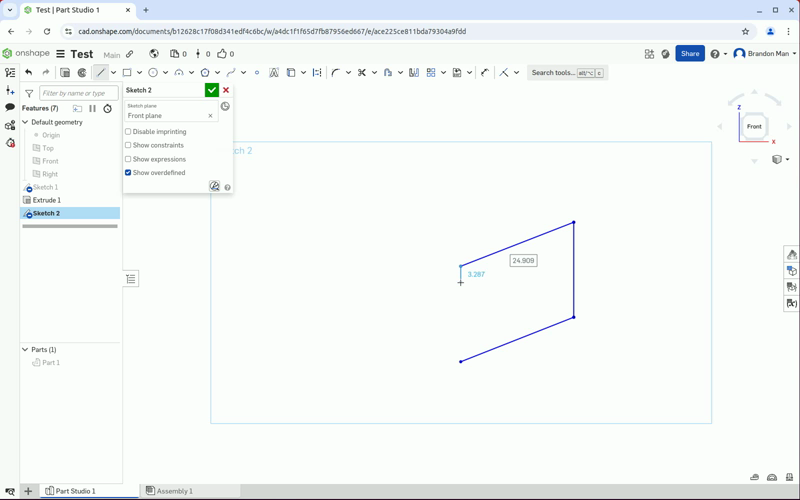
click(460, 282)
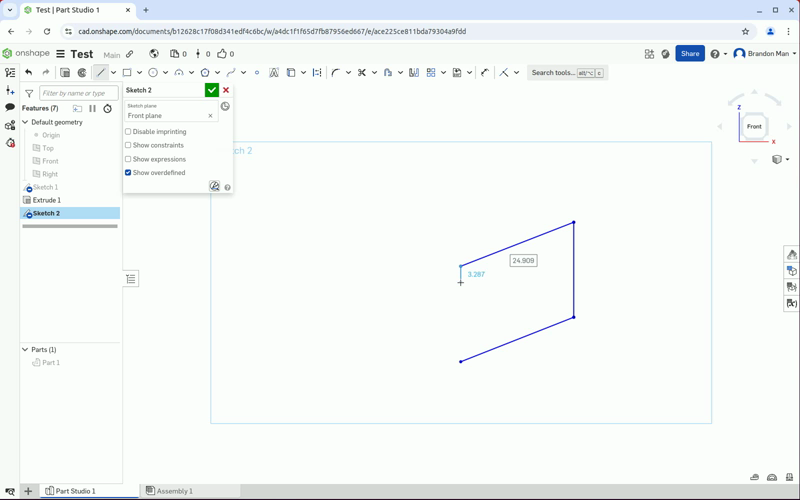
key_up(shift)
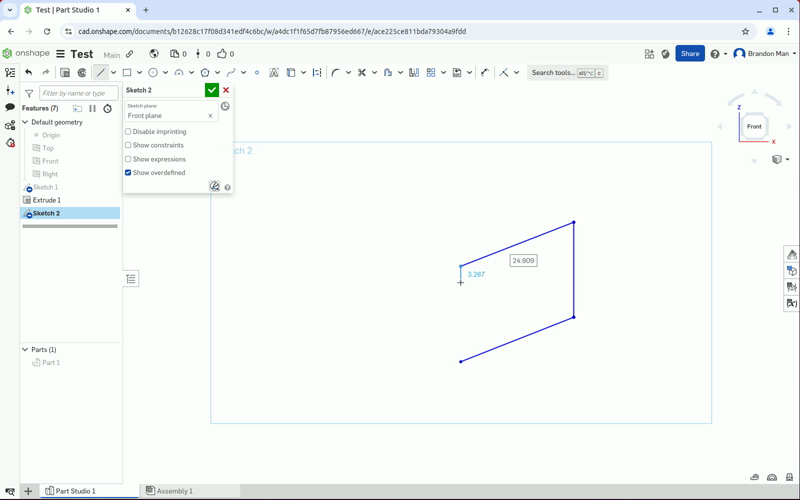
key_down(shift)
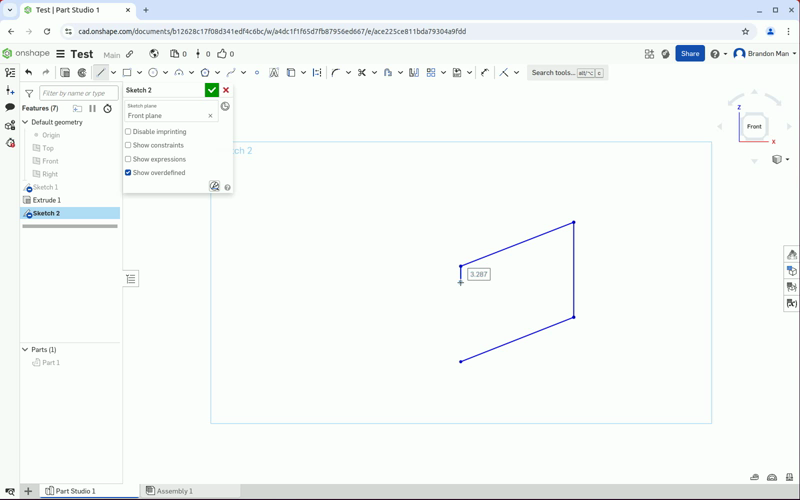
mouse_move(490, 282)
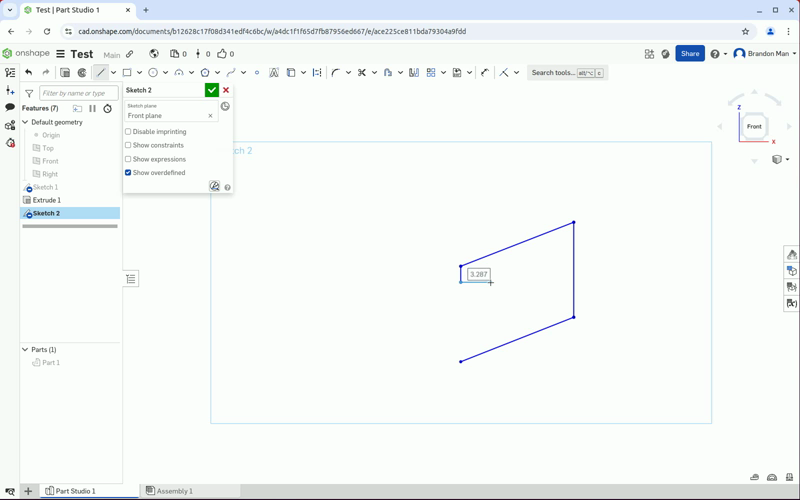
mouse_move(460, 291)
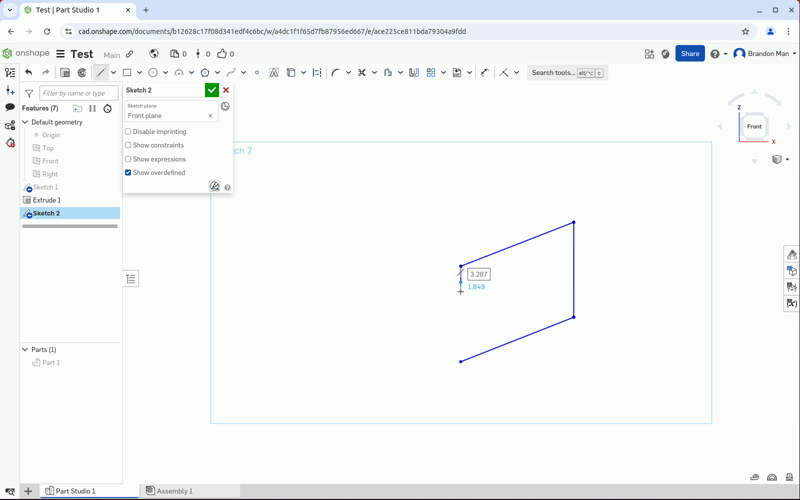
click(460, 291)
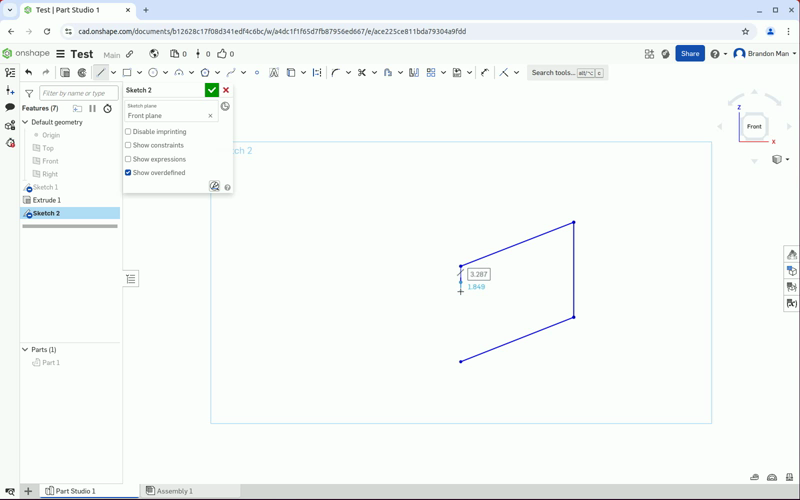
key_up(shift)
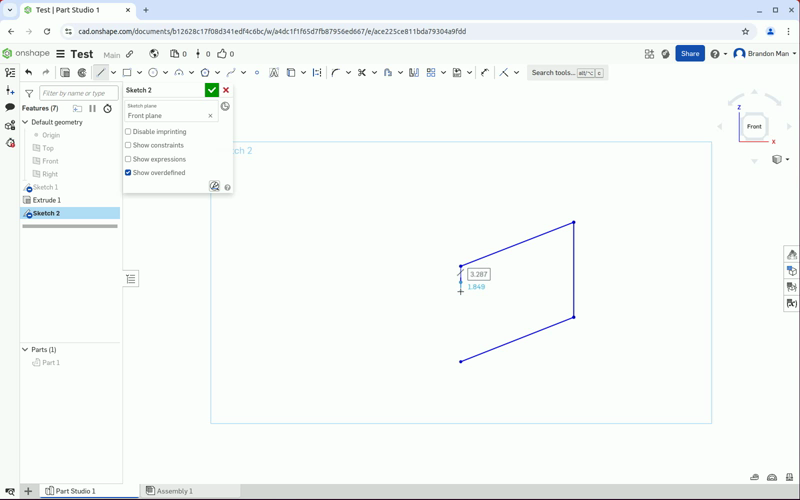
key_down(shift)
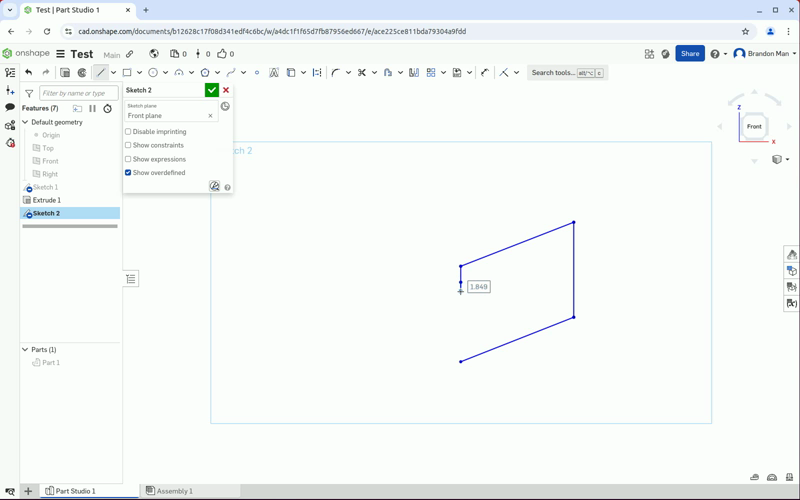
mouse_move(548, 257)
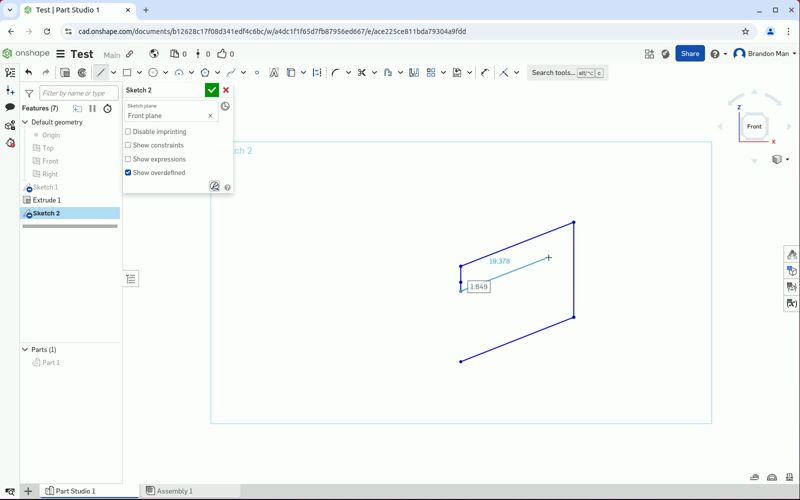
click(548, 257)
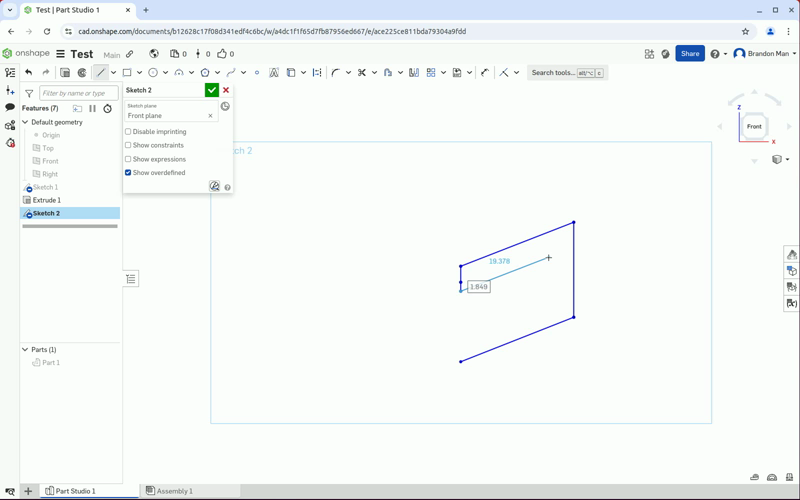
key_up(shift)
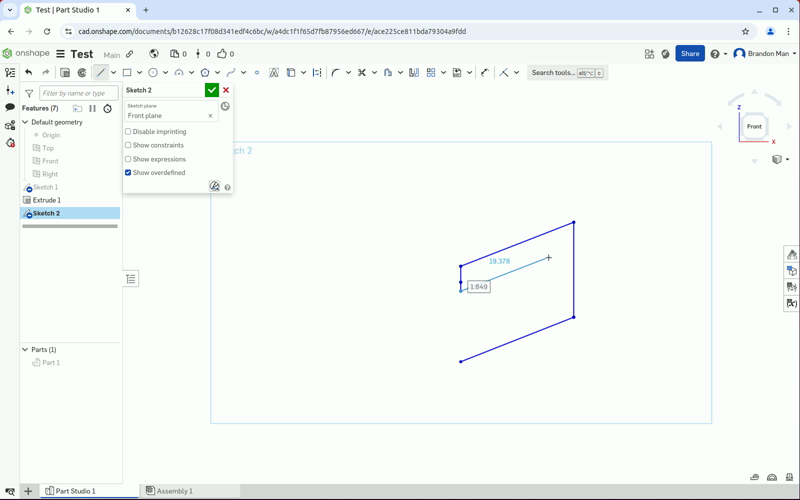
key_down(shift)
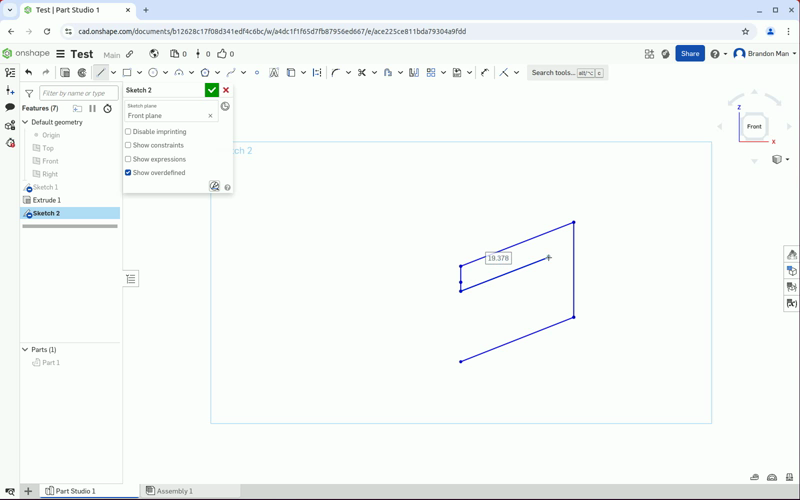
mouse_move(578, 257)
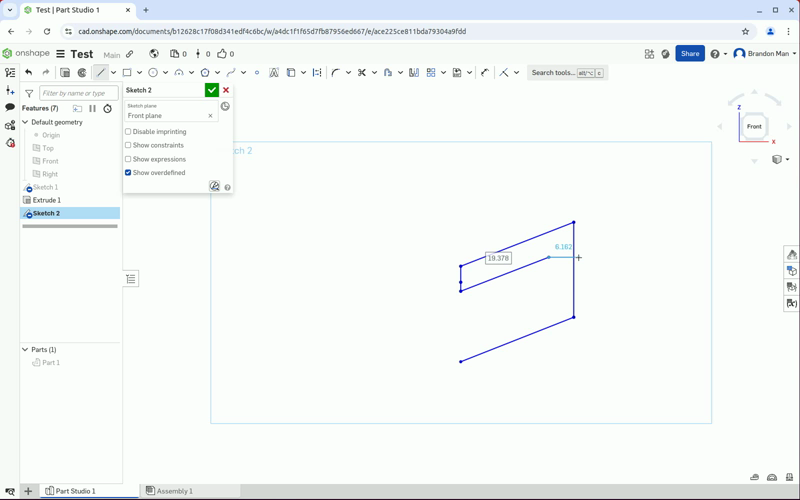
mouse_move(548, 304)
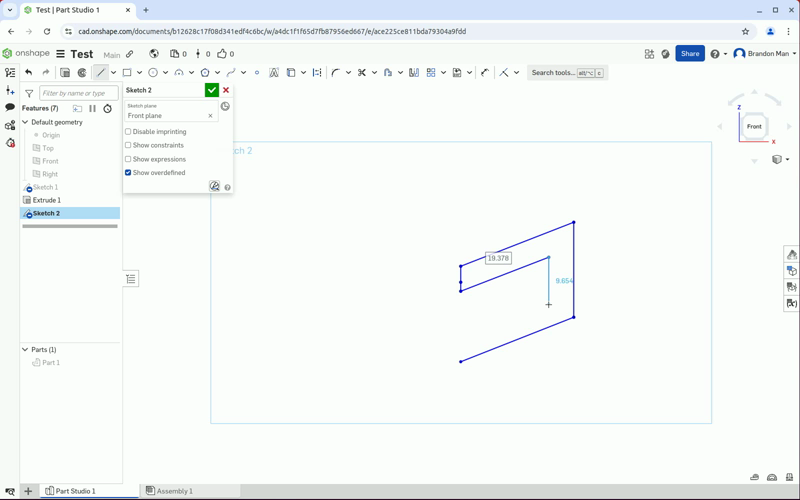
click(548, 304)
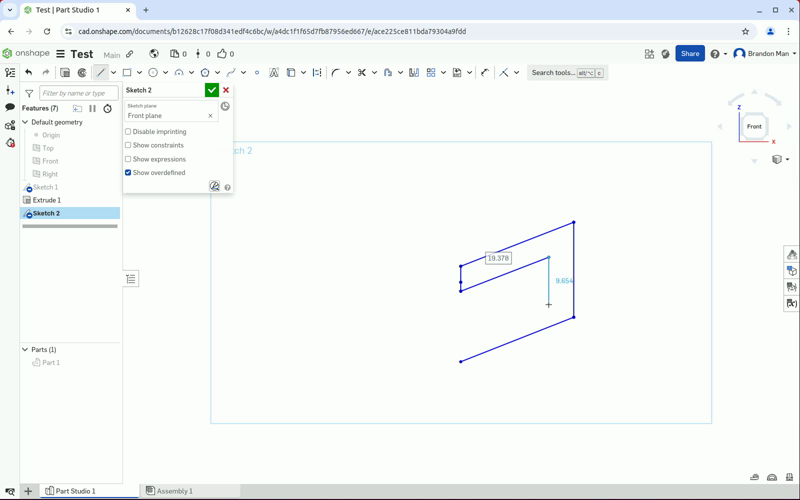
key_up(shift)
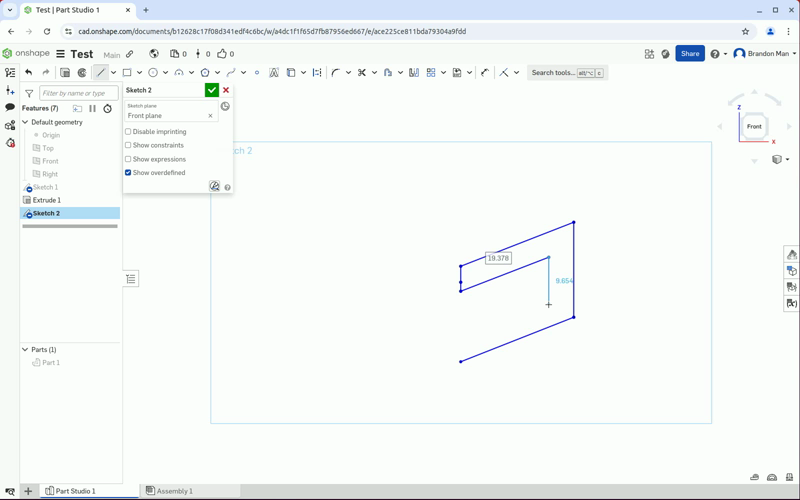
key_down(shift)
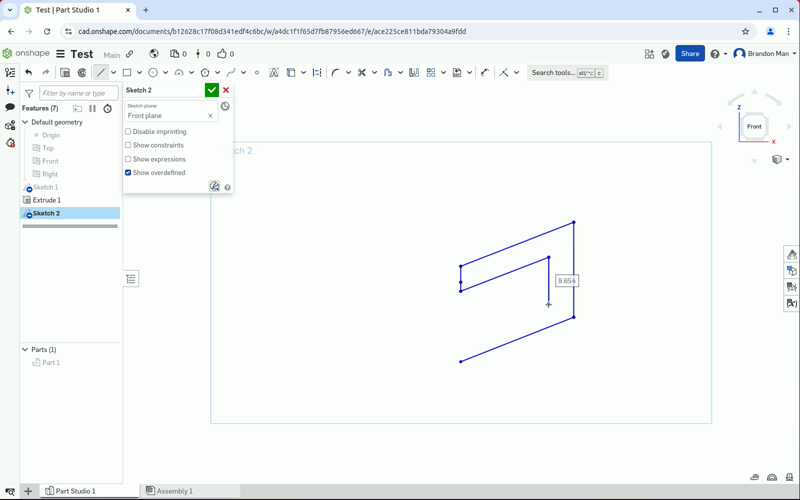
mouse_move(460, 336)
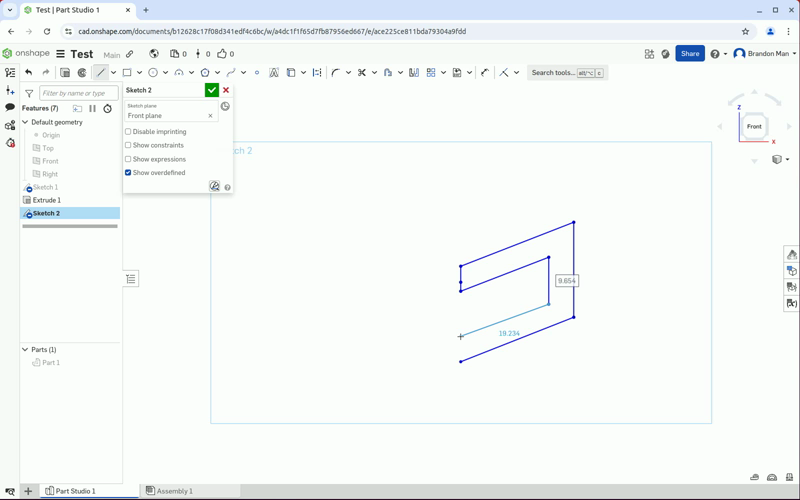
click(460, 336)
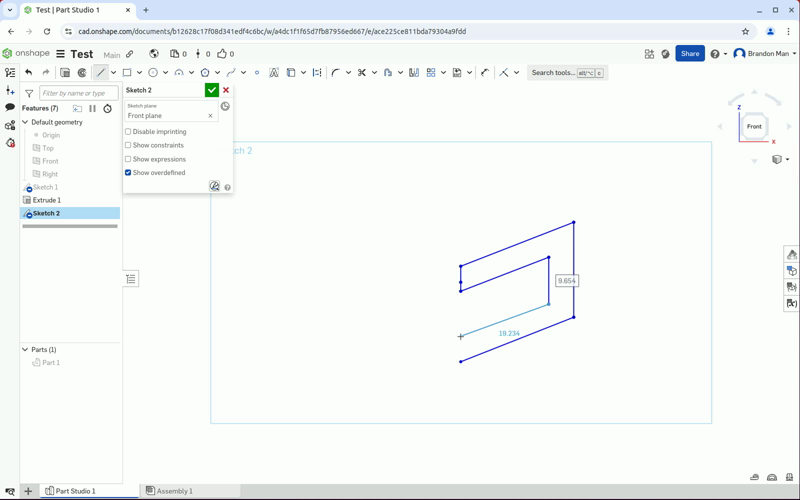
key_up(shift)
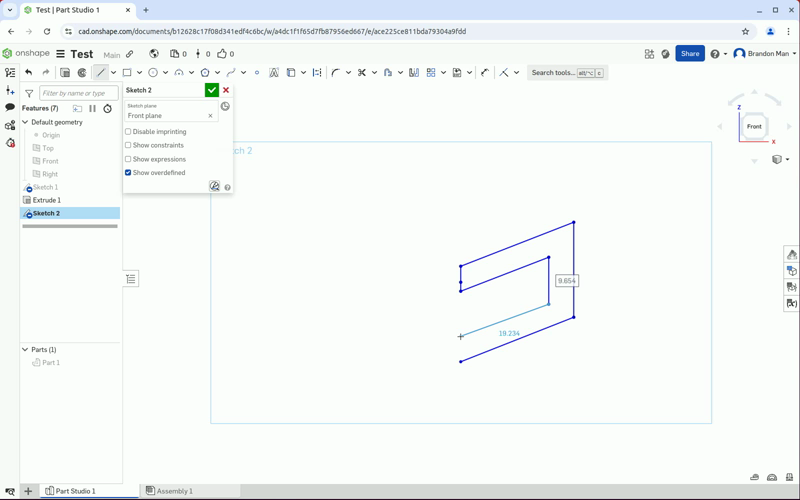
mouse_move(490, 336)
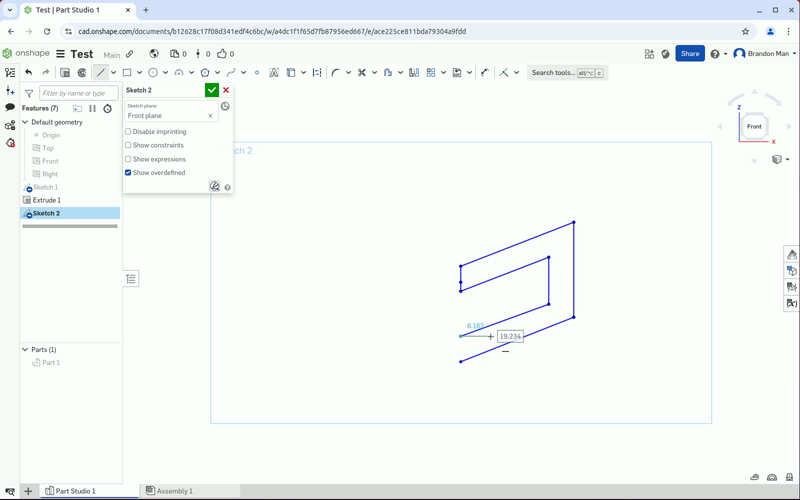
key_down(shift)
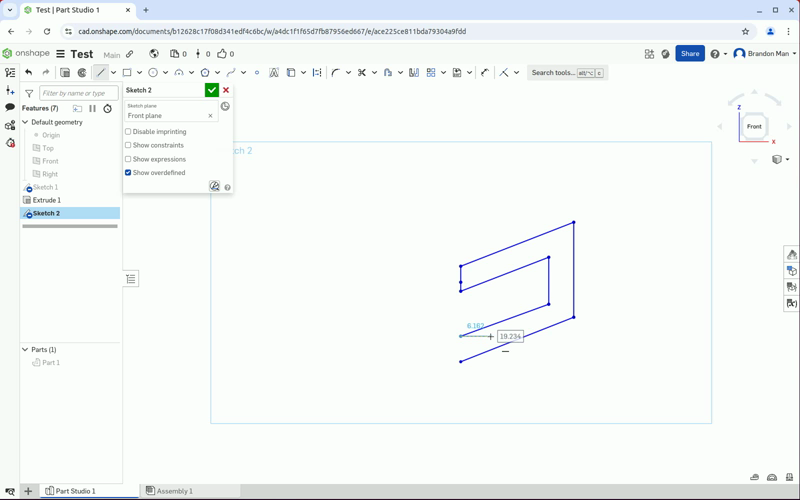
mouse_move(460, 361)
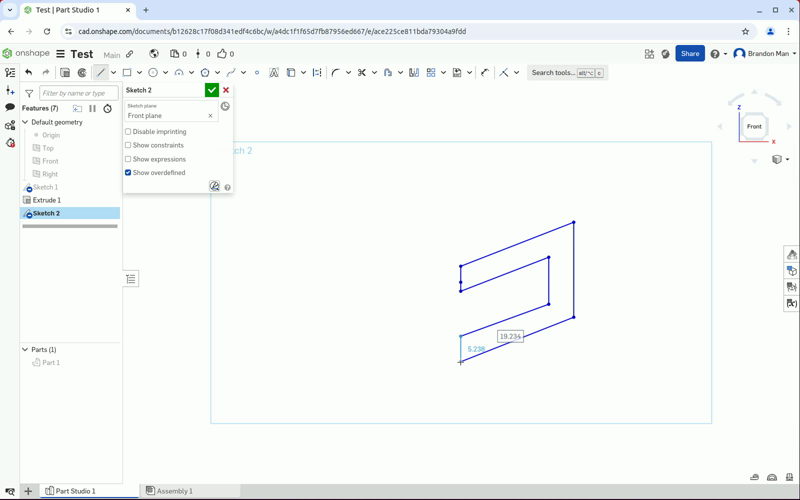
key_up(shift)
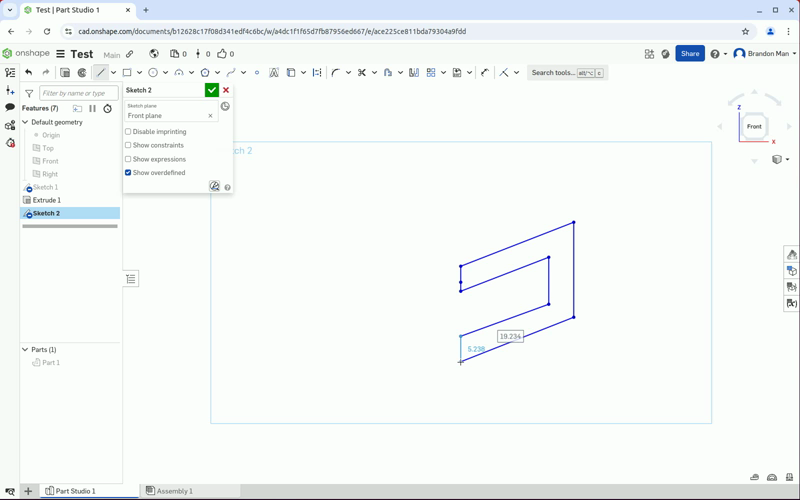
click(460, 361)
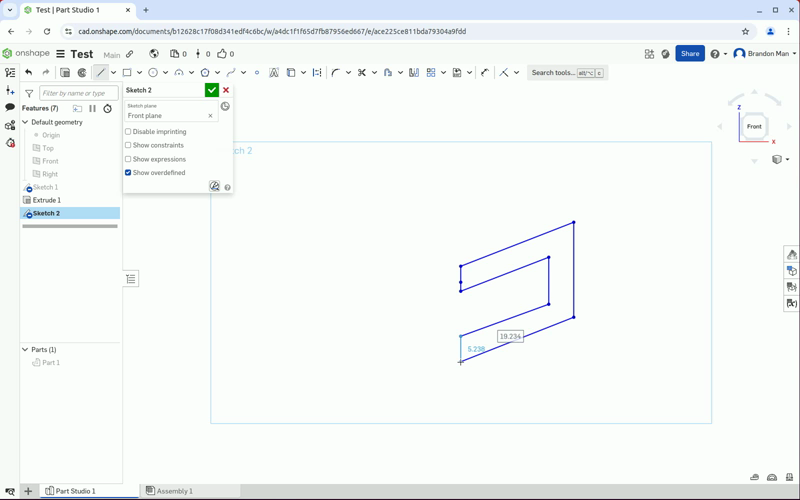
key(esc)
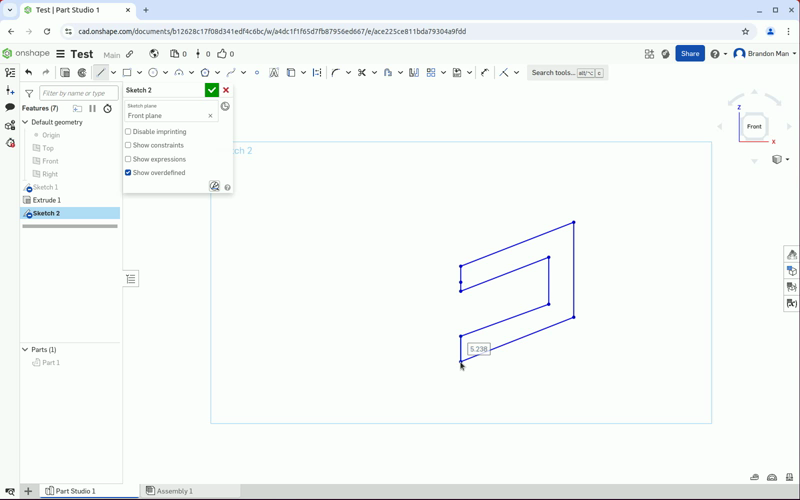
mouse_move(502, 261)
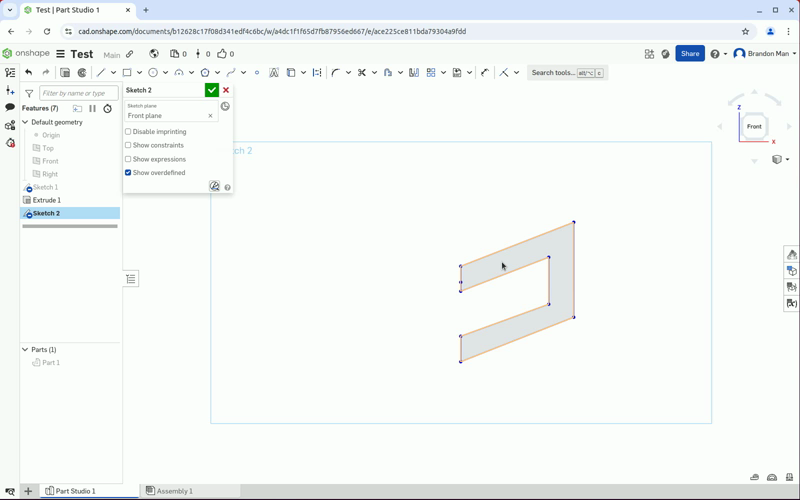
click(502, 261)
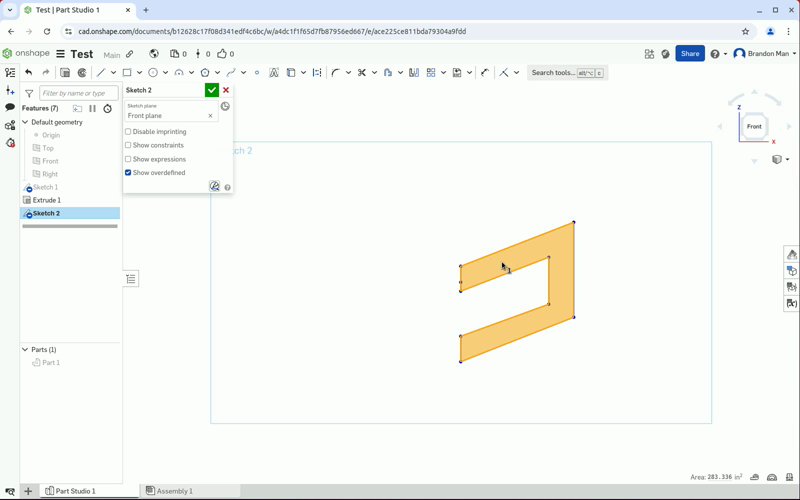
mouse_move(73, 352)
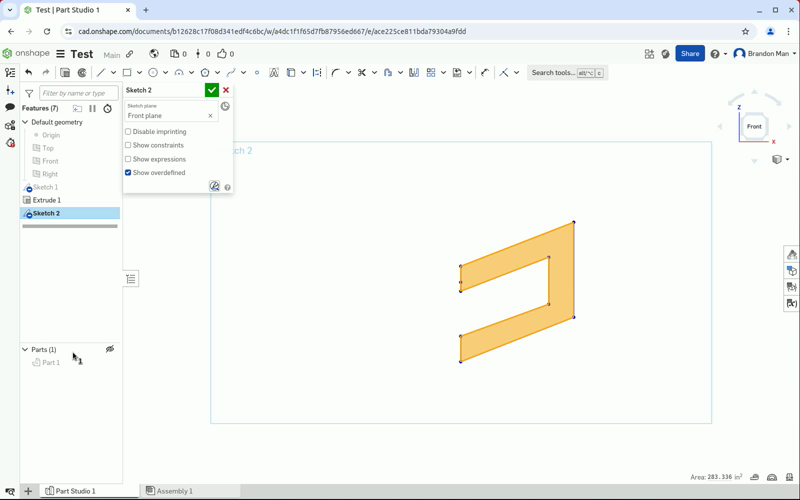
key(shift+y)
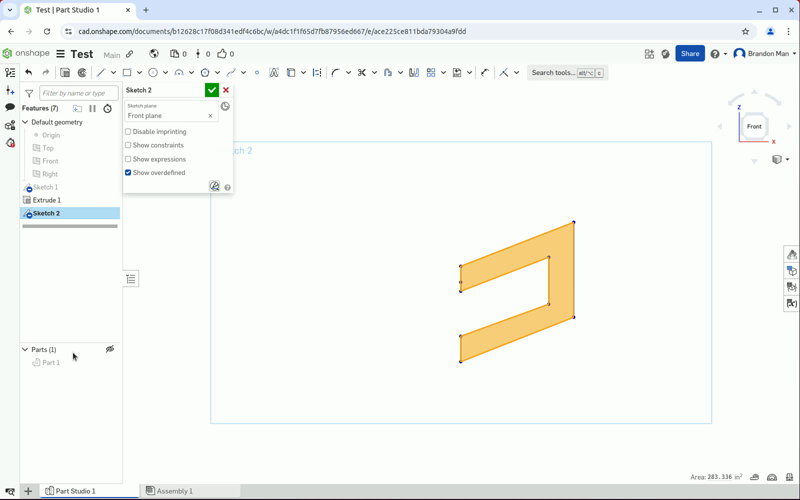
key(shift+e)
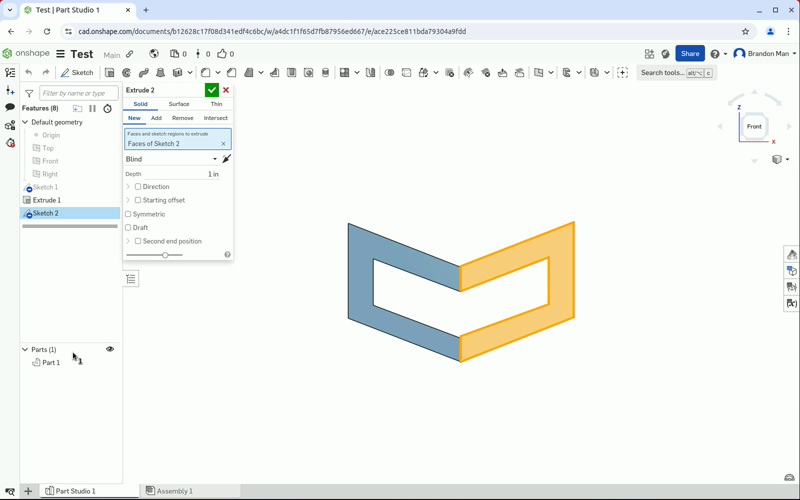
mouse_move(143, 106)
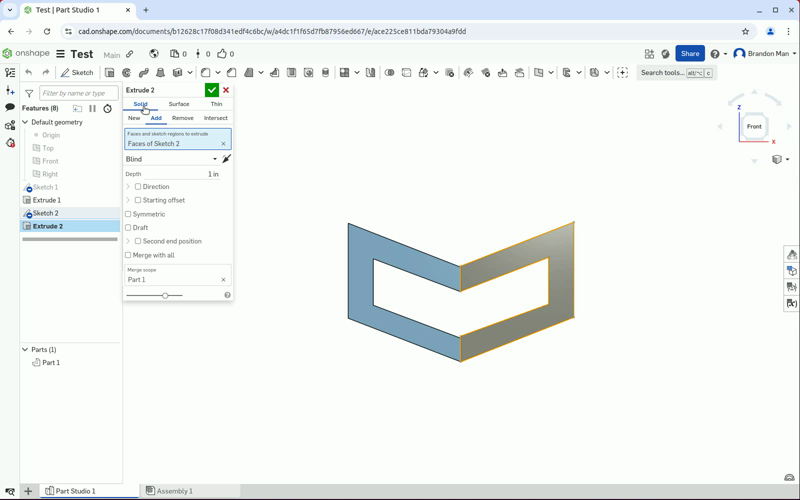
click(143, 106)
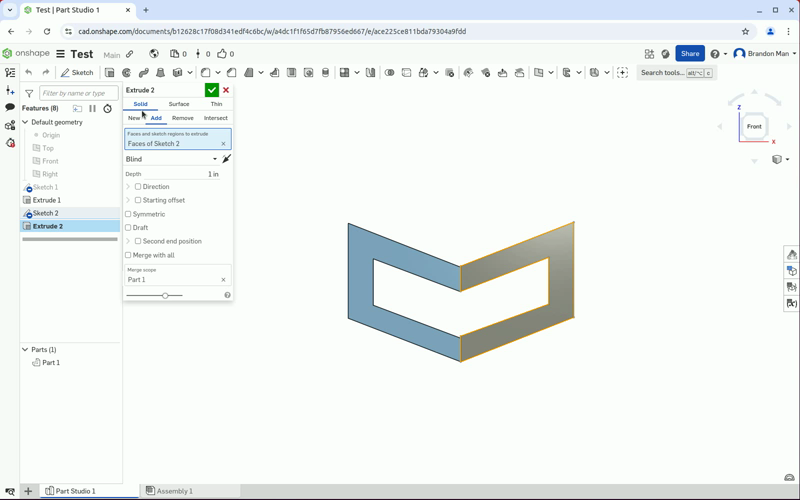
mouse_move(137, 120)
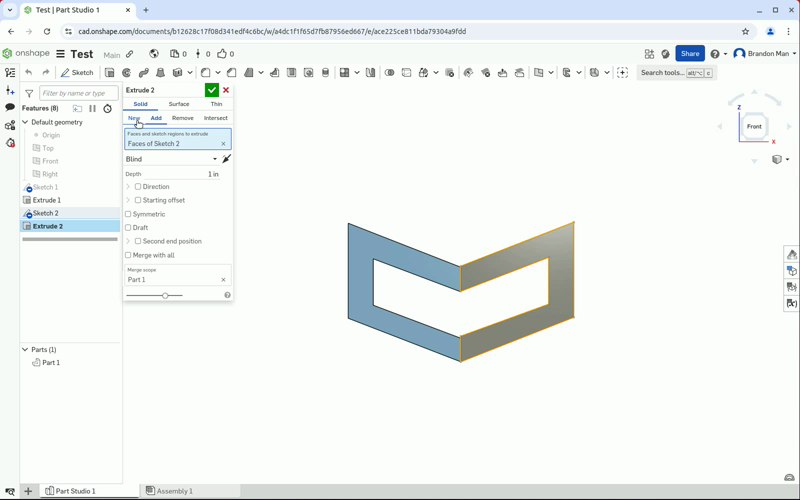
click(137, 120)
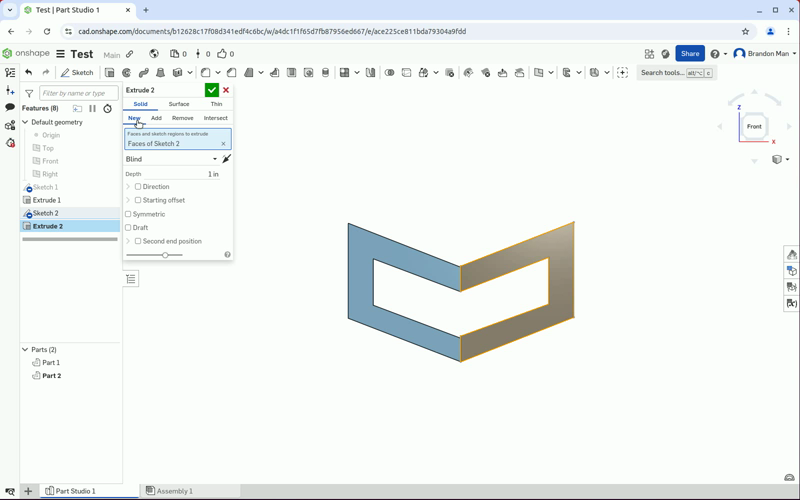
key(tab, 4)
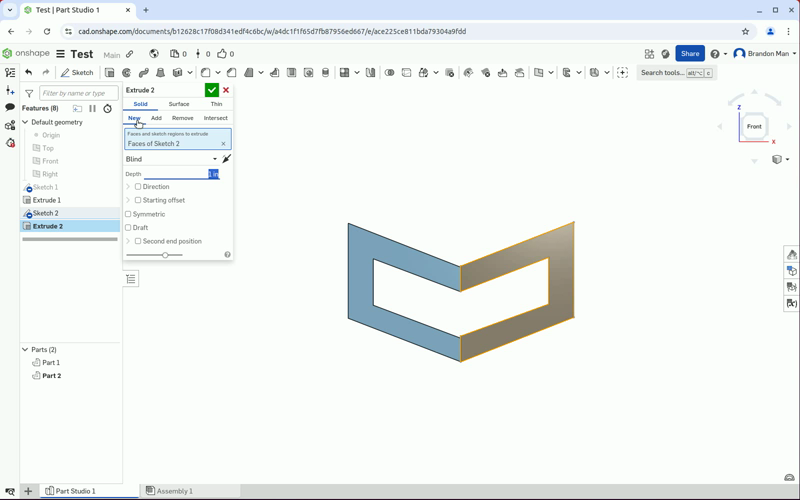
text(4.092)
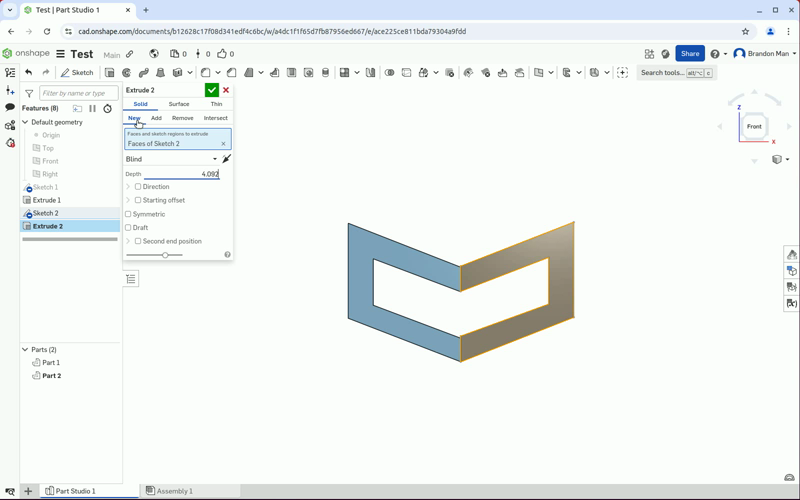
key(enter)
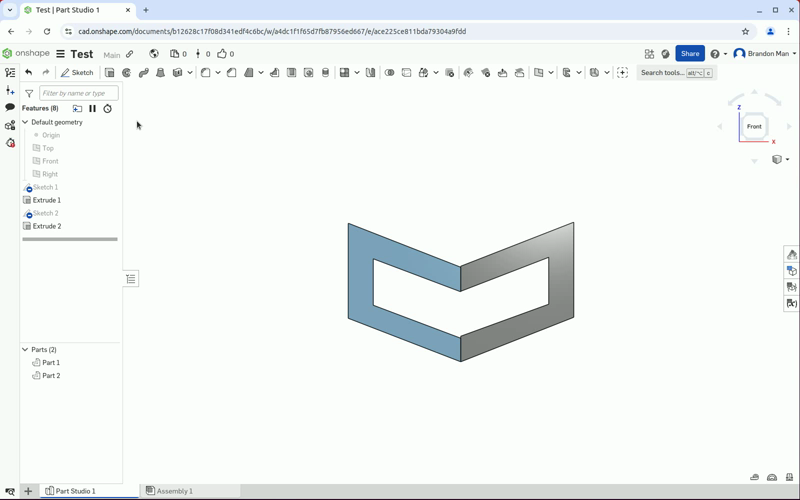
key(shift+h)
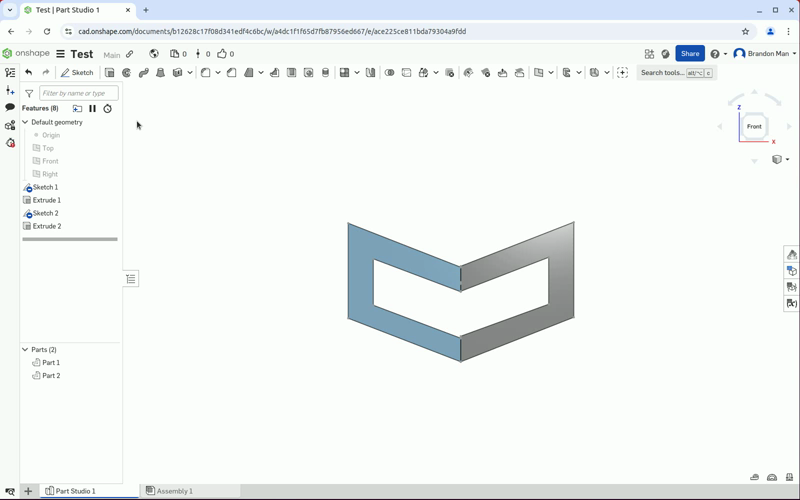
key(shift+h)
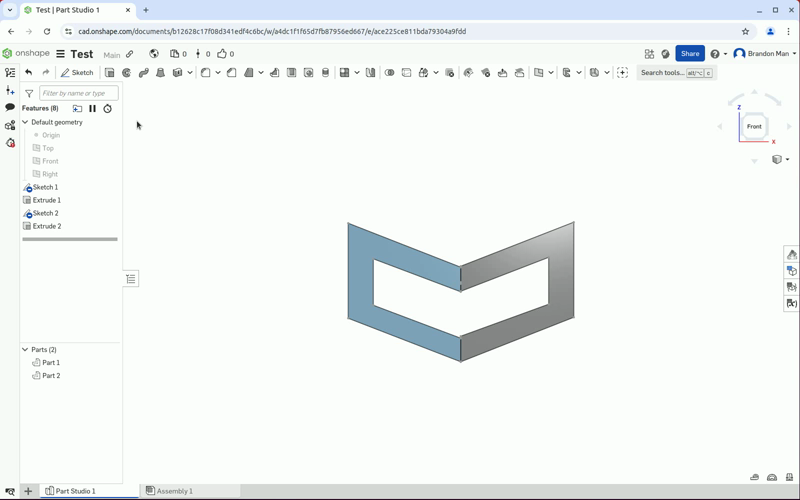
key(shift+7)
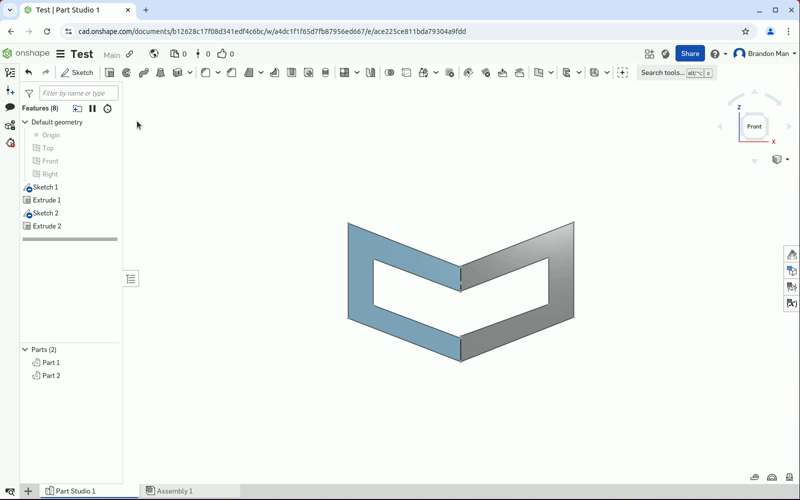
key(left, 2)
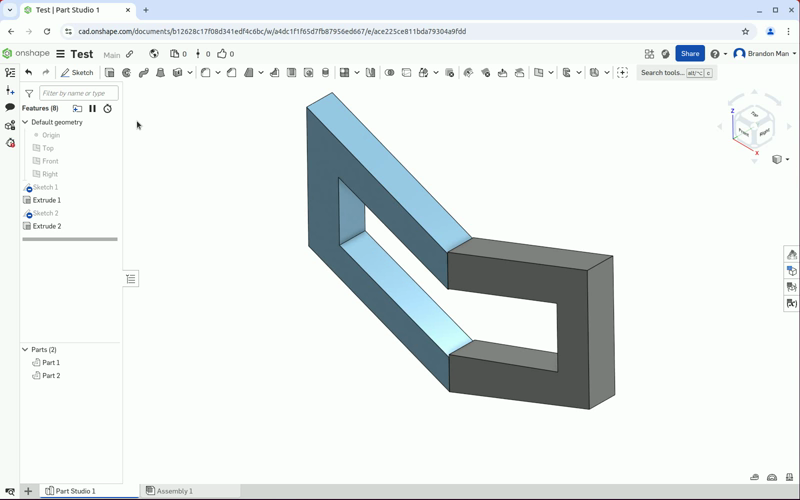
key(down, 2)
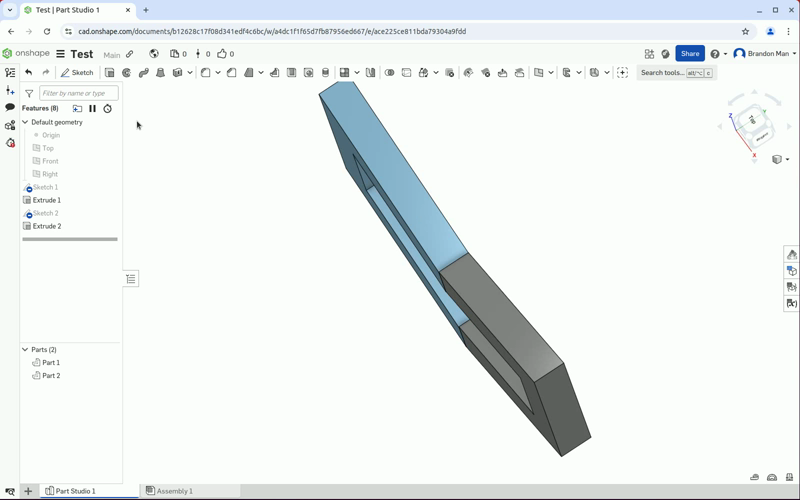
key(up, 2)
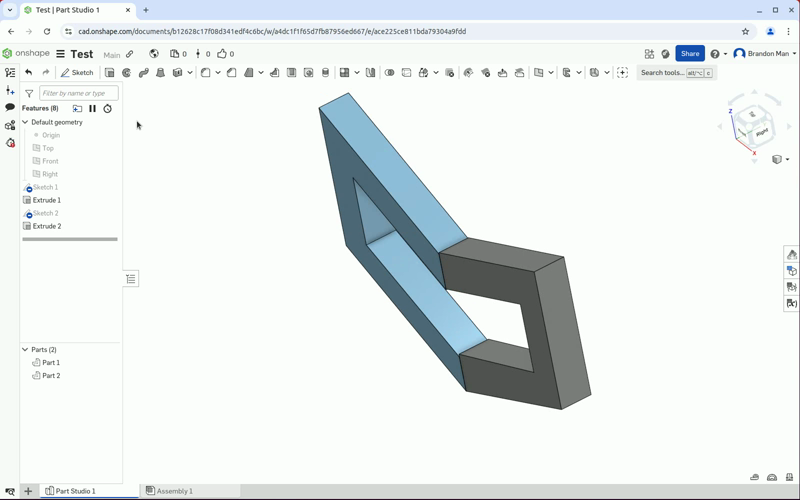
key(right, 2)
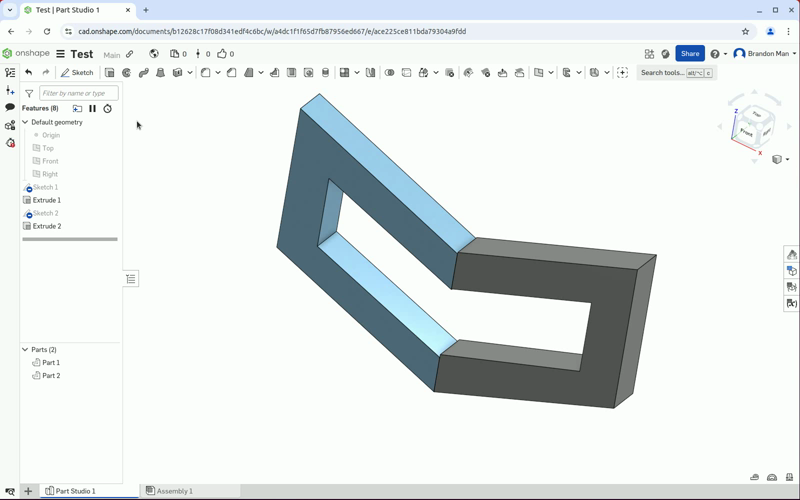
mouse_move(73, 189)
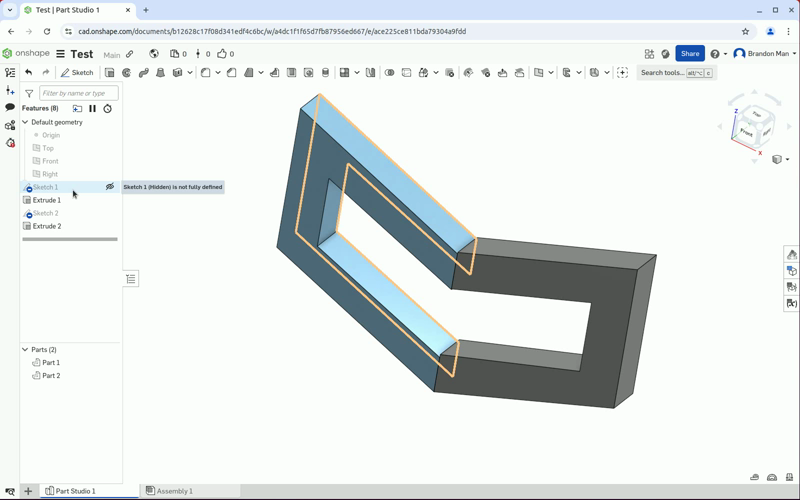
click(73, 189)